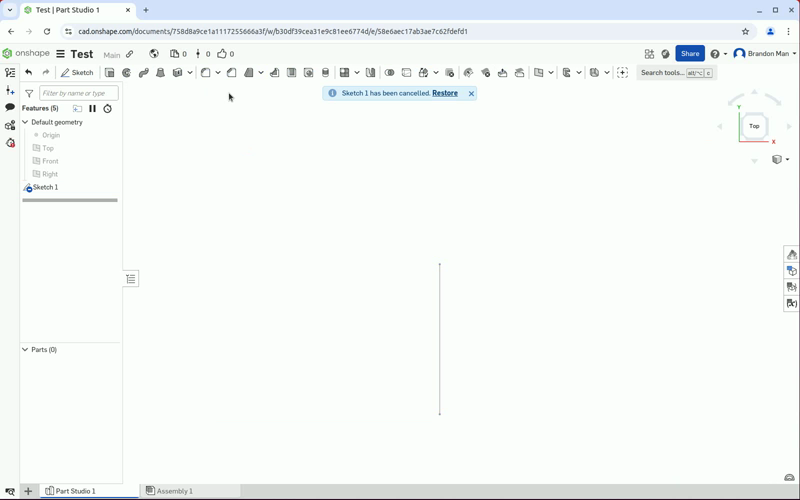
key(shift+h)
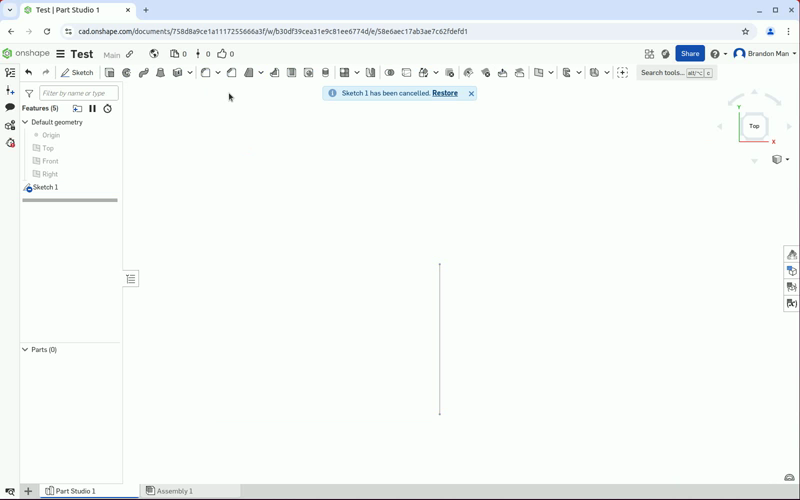
key(shift+s)
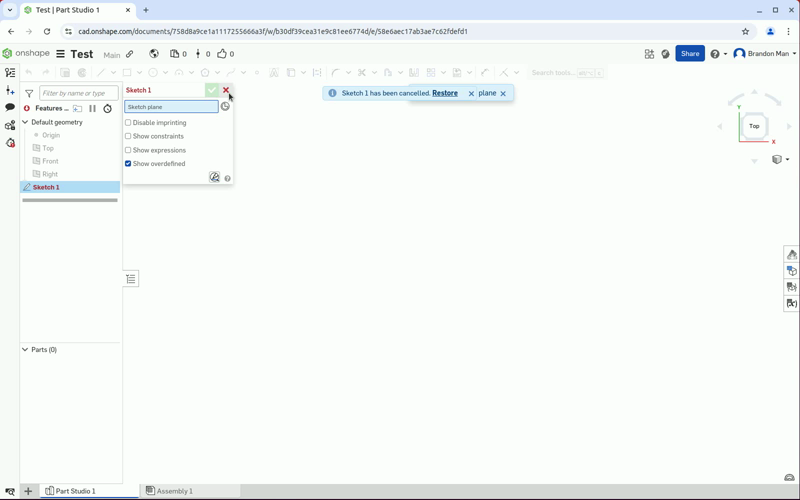
mouse_move(73, 150)
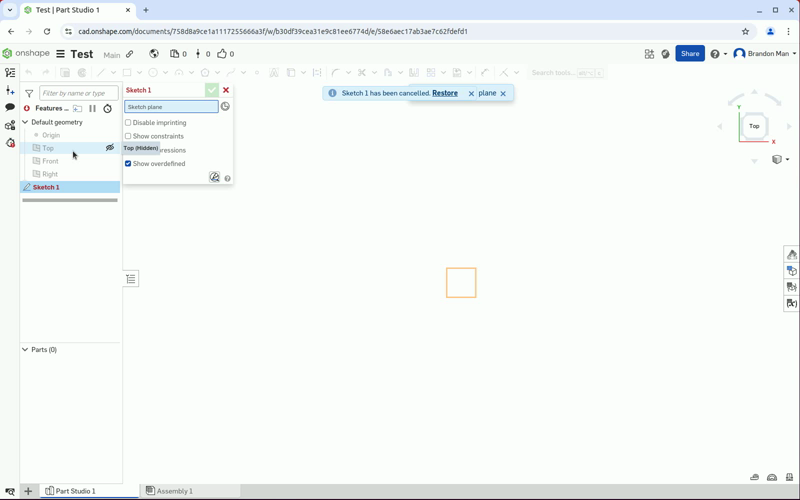
click(73, 150)
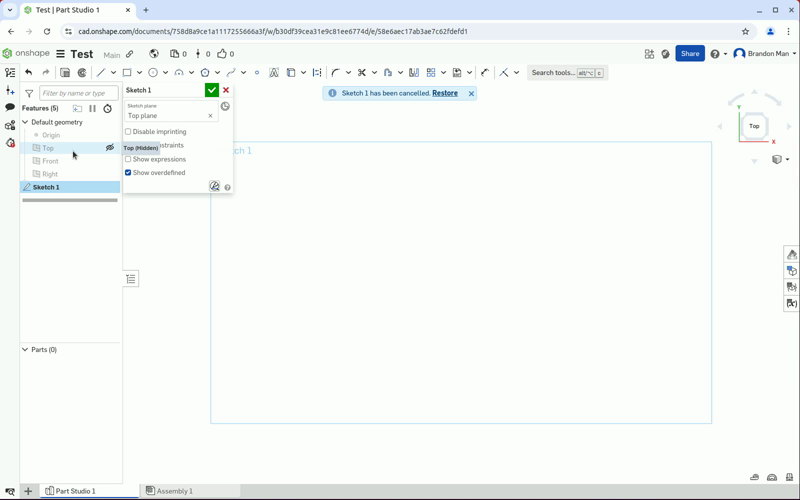
mouse_move(73, 352)
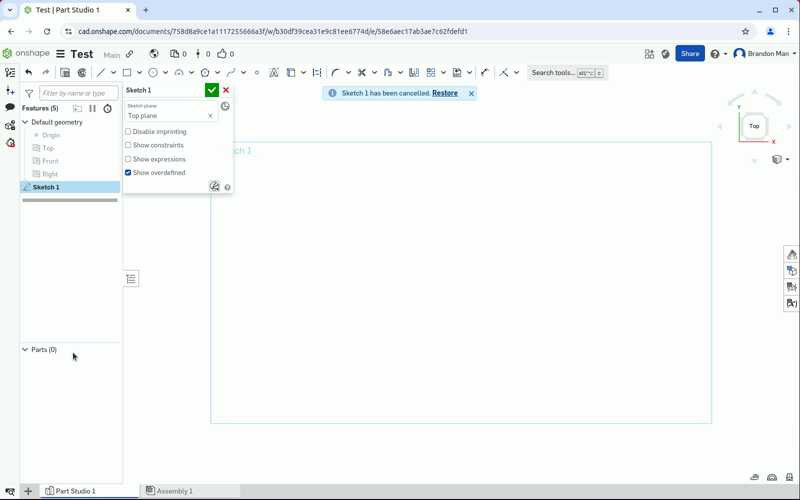
key(y)
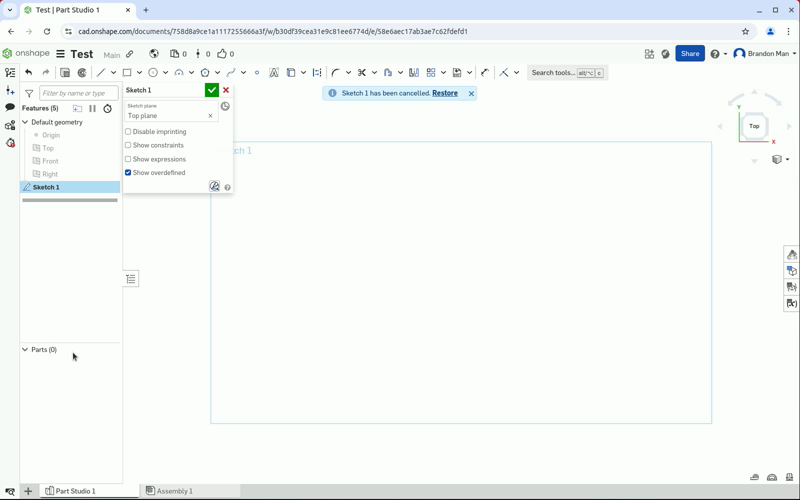
key(l)
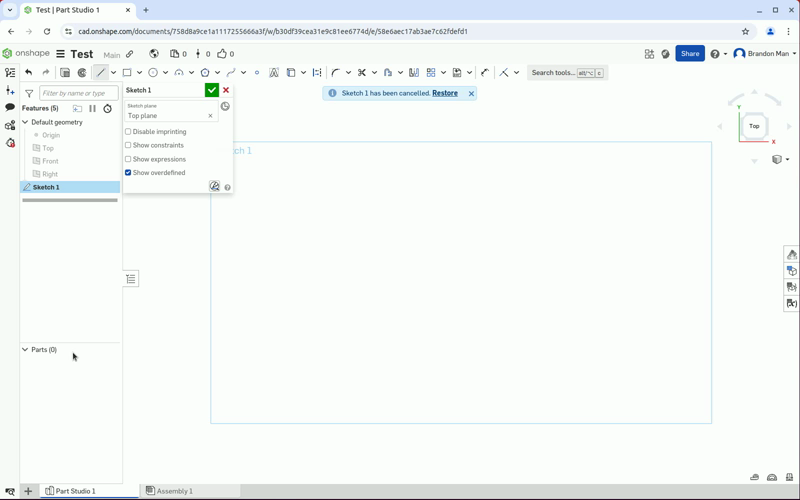
key_down(shift)
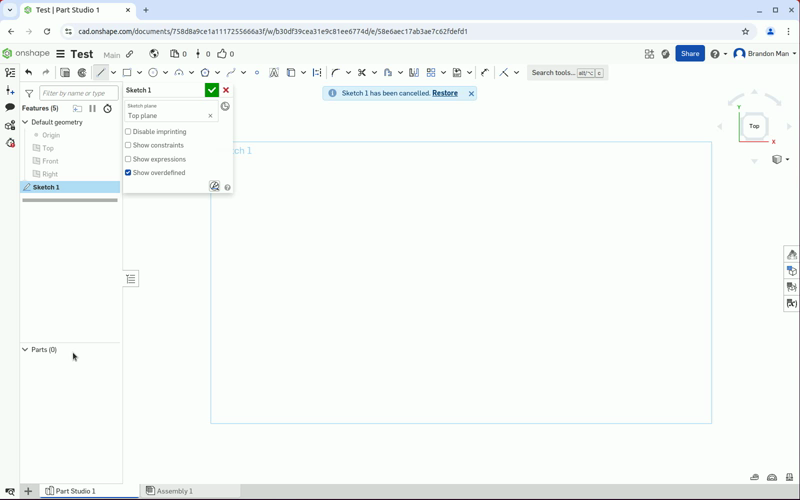
mouse_move(460, 282)
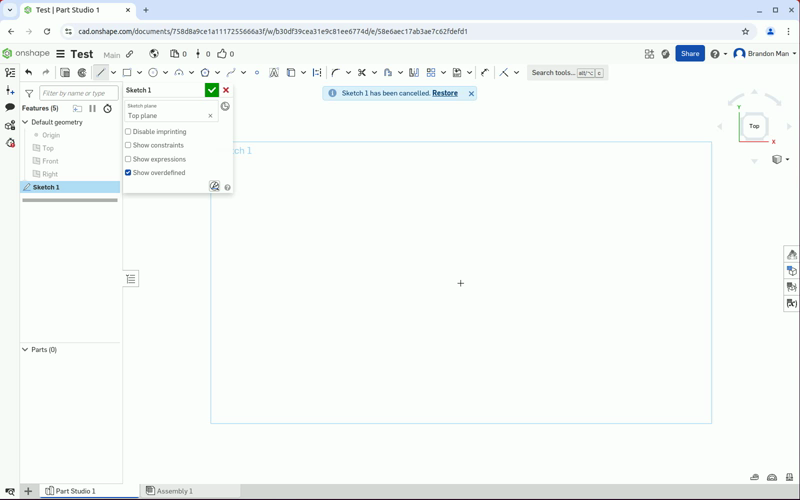
click(460, 282)
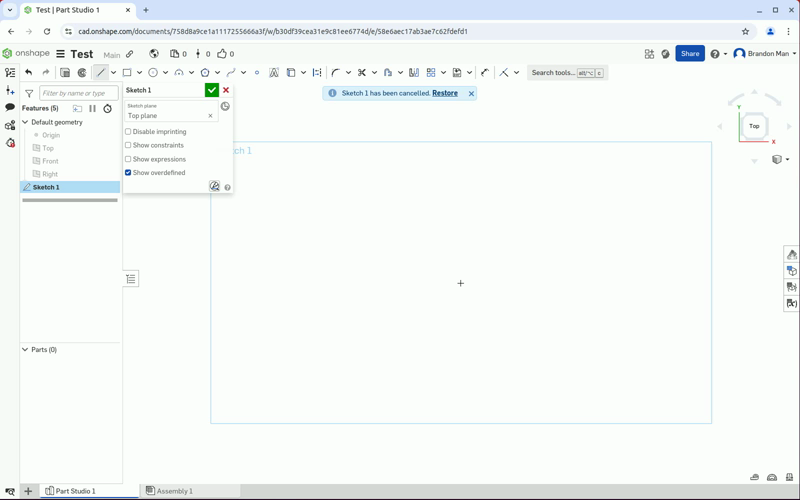
key_up(shift)
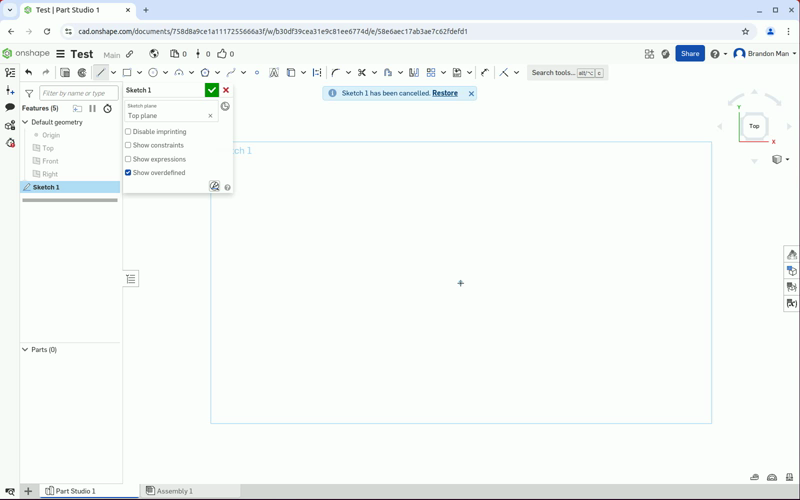
key_down(shift)
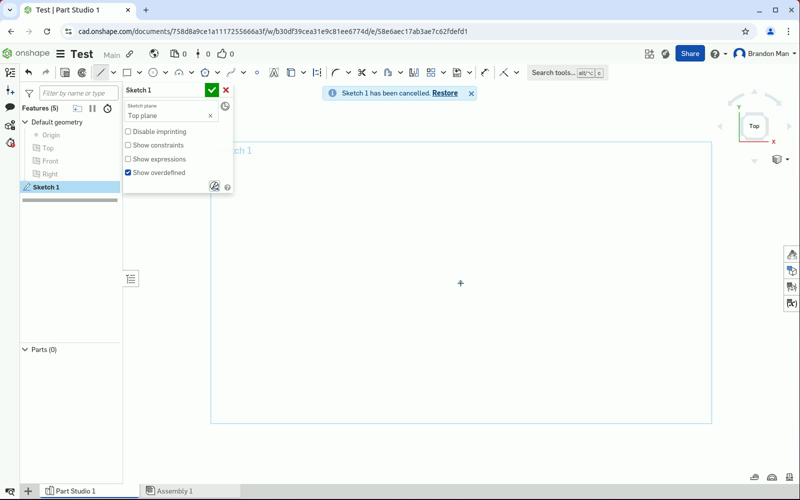
mouse_move(573, 282)
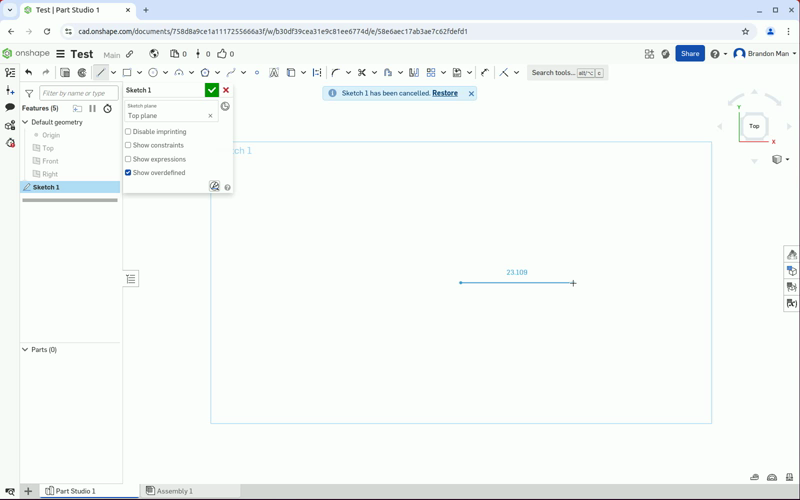
click(573, 282)
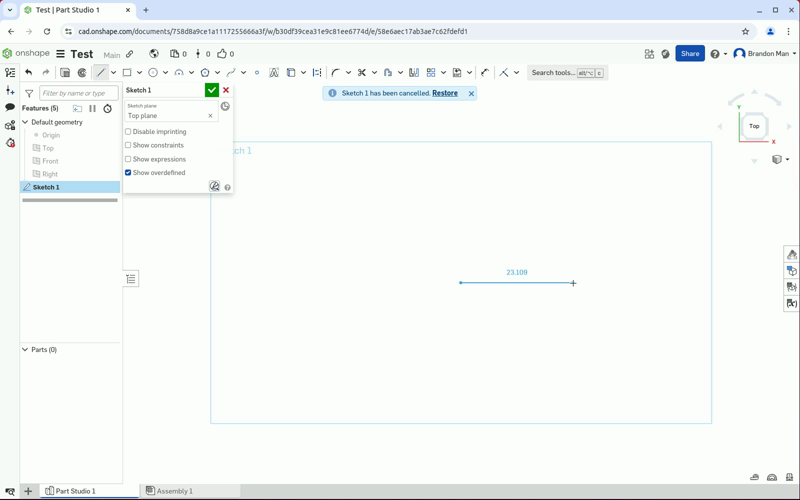
key_up(shift)
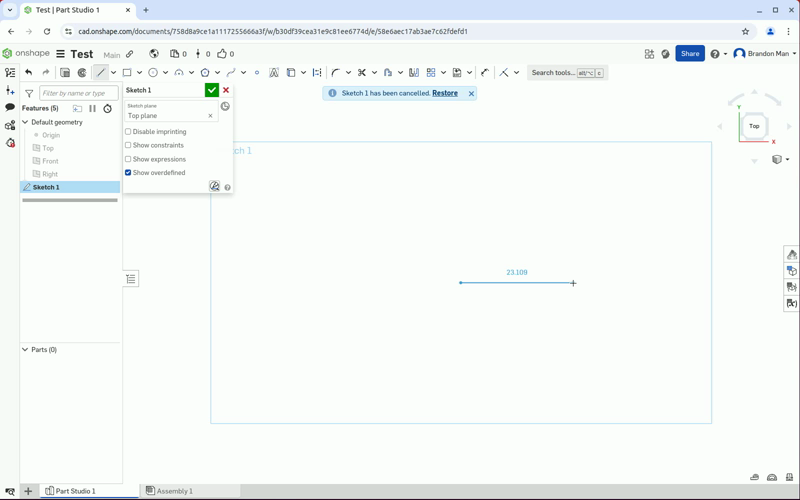
key_down(shift)
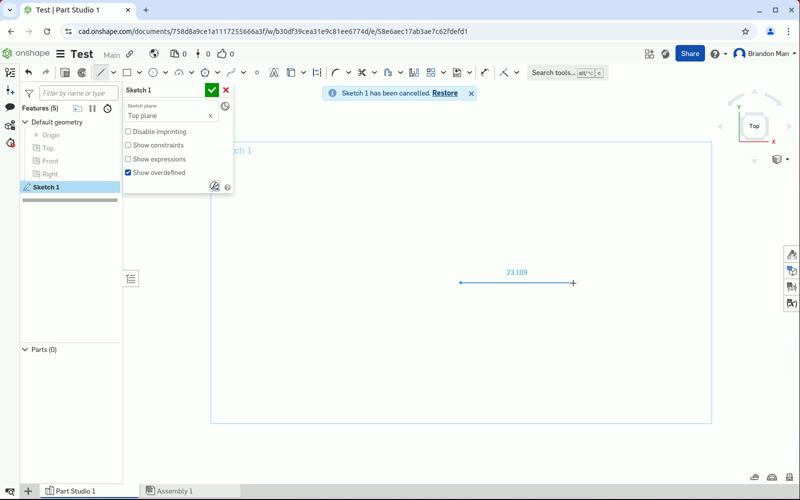
mouse_move(573, 188)
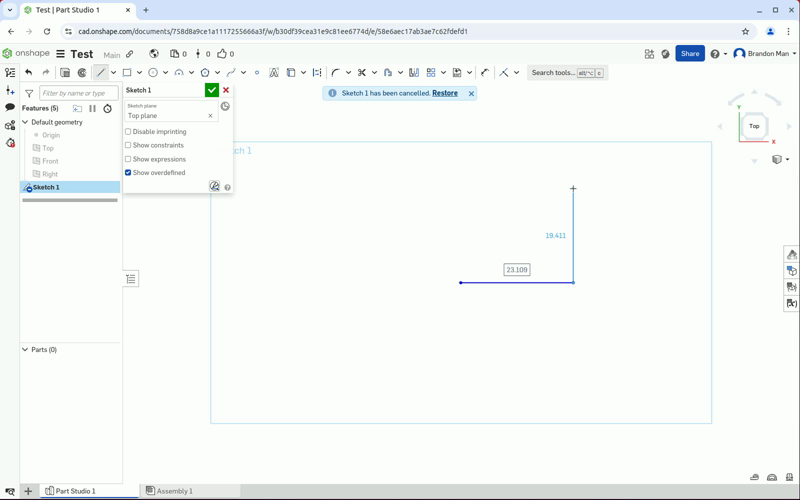
click(573, 188)
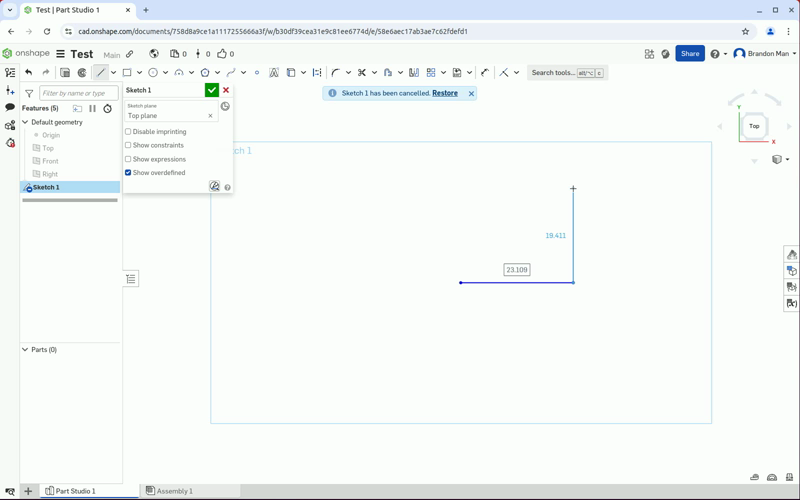
key_up(shift)
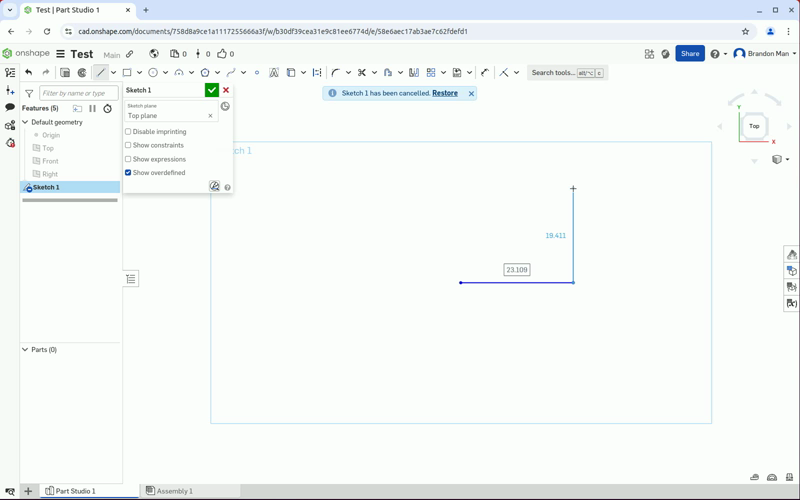
key_down(shift)
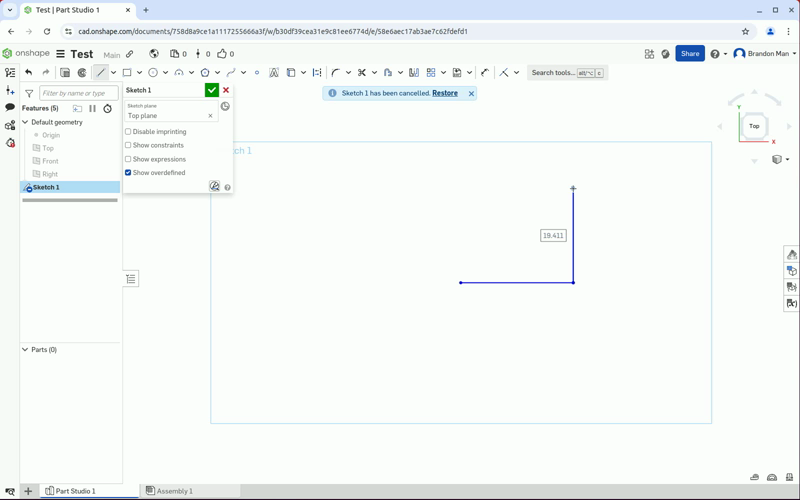
mouse_move(460, 188)
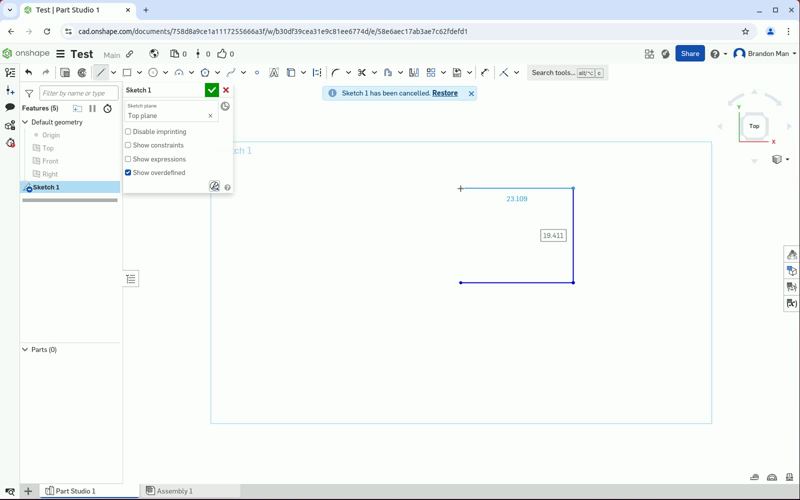
click(460, 188)
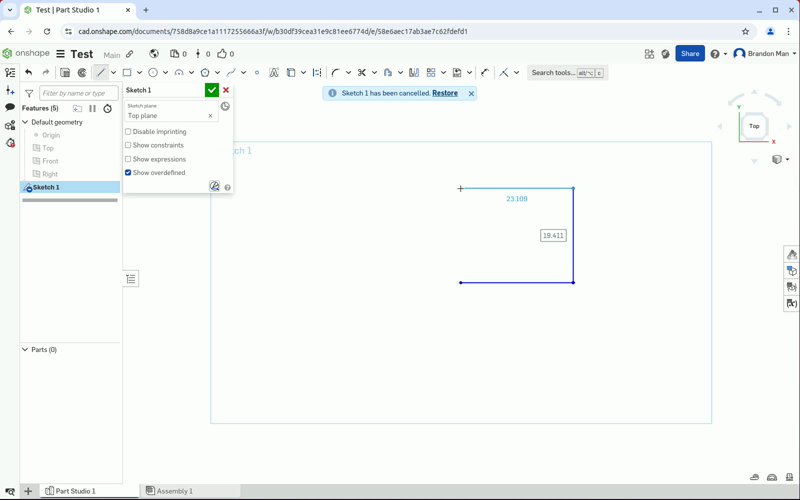
key_up(shift)
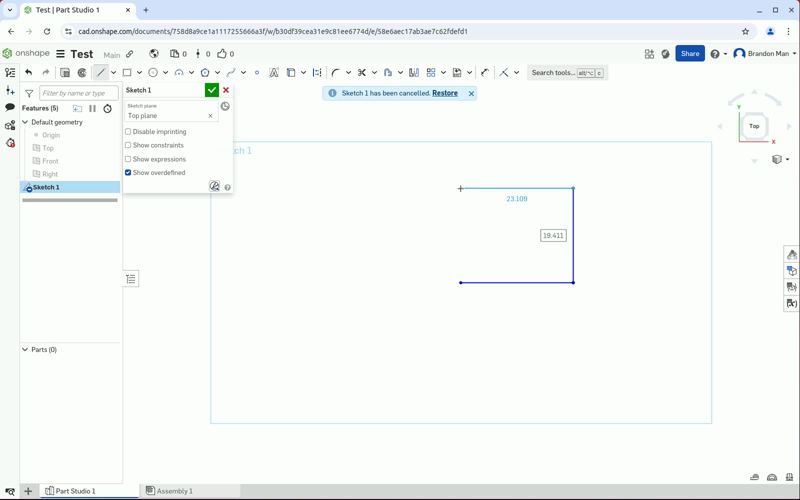
key_down(shift)
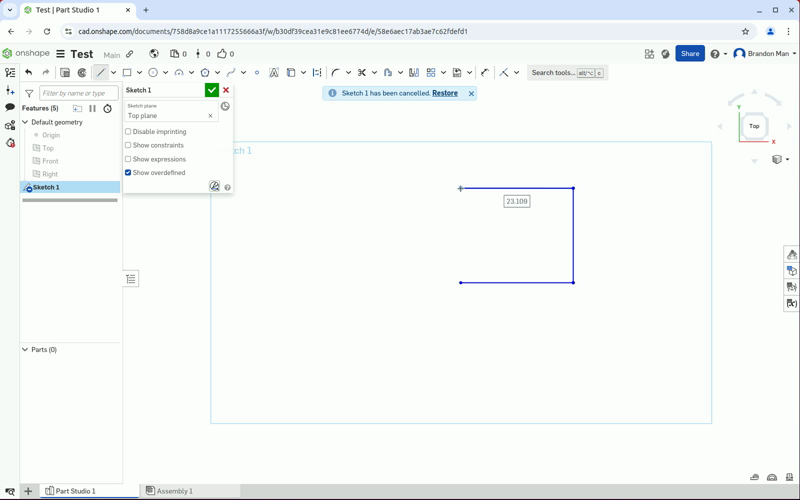
mouse_move(460, 282)
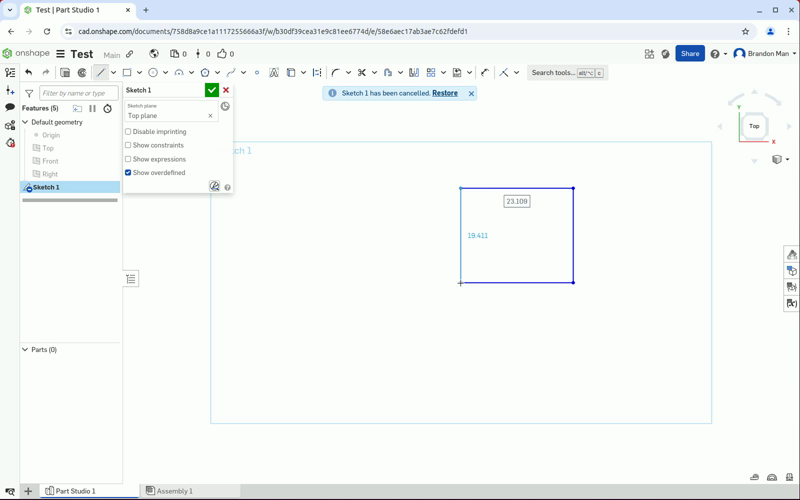
key_up(shift)
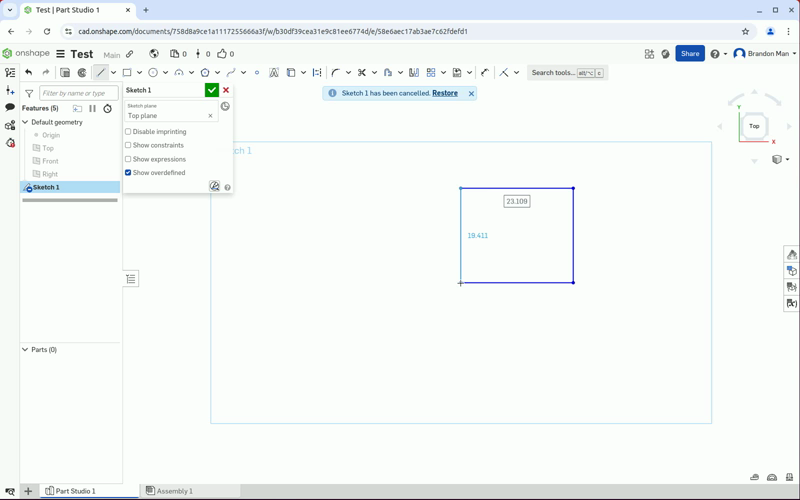
click(460, 282)
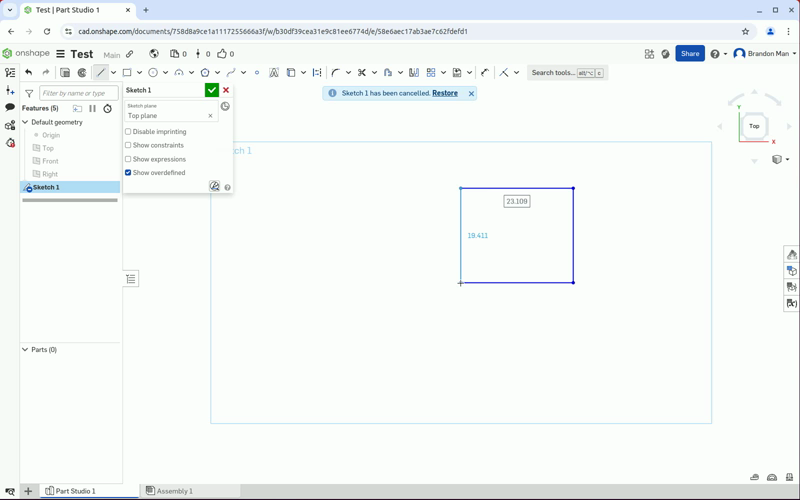
key(esc)
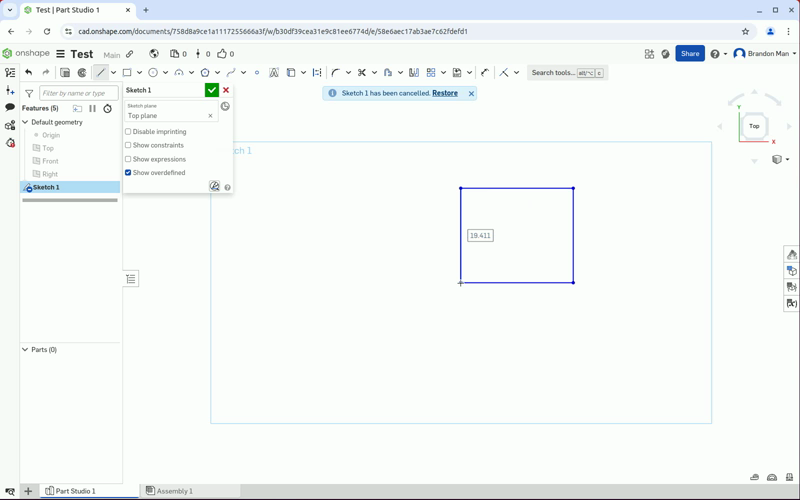
mouse_move(521, 198)
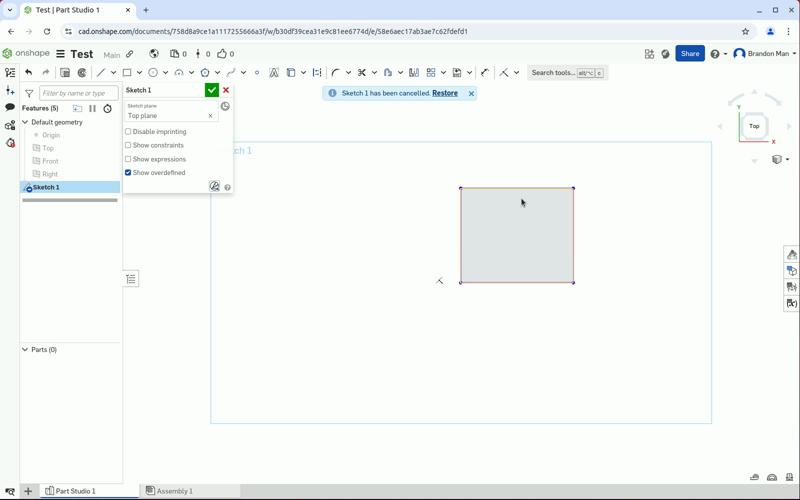
click(521, 198)
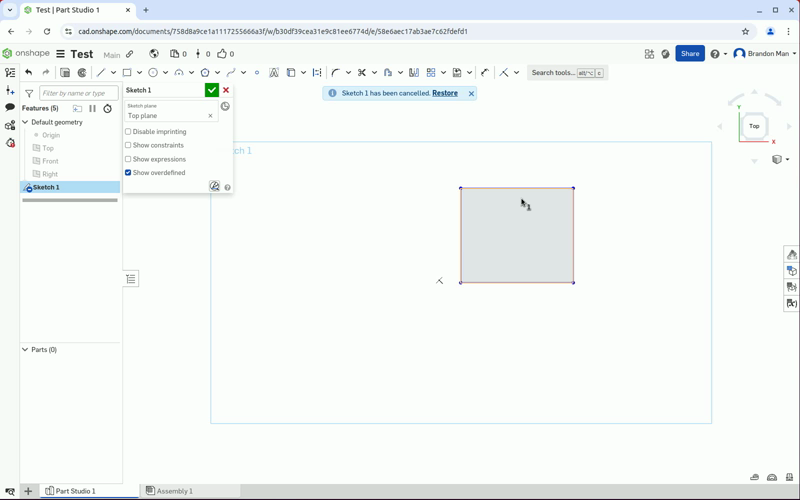
mouse_move(73, 352)
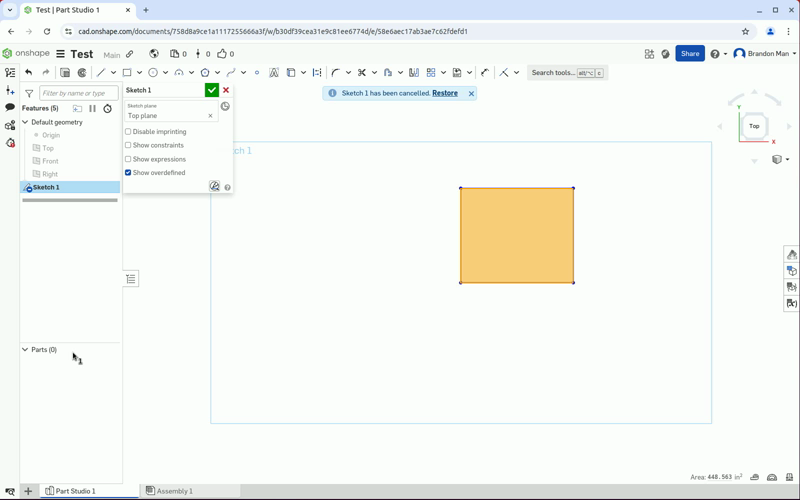
key(shift+y)
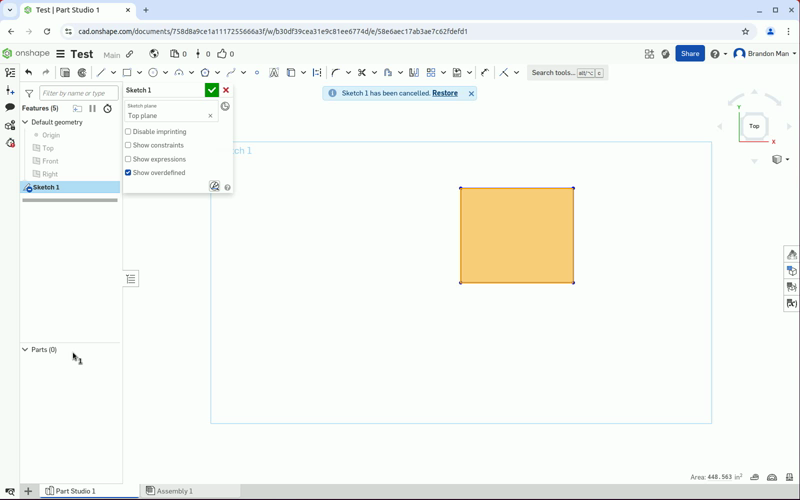
key(shift+e)
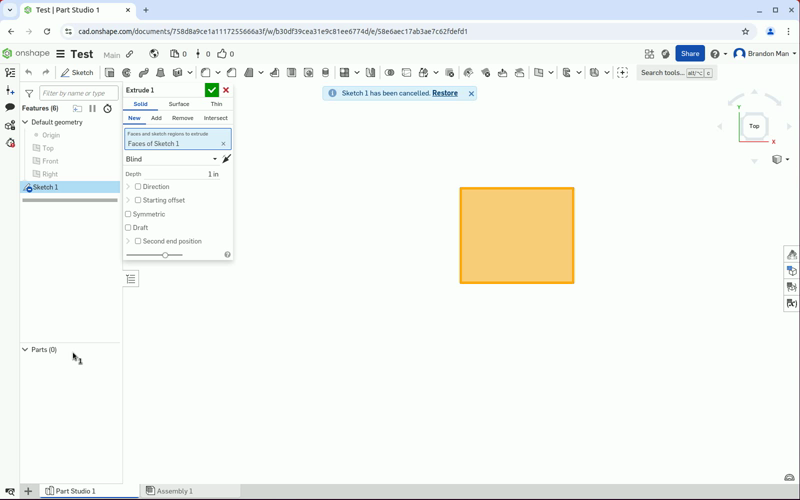
mouse_move(143, 106)
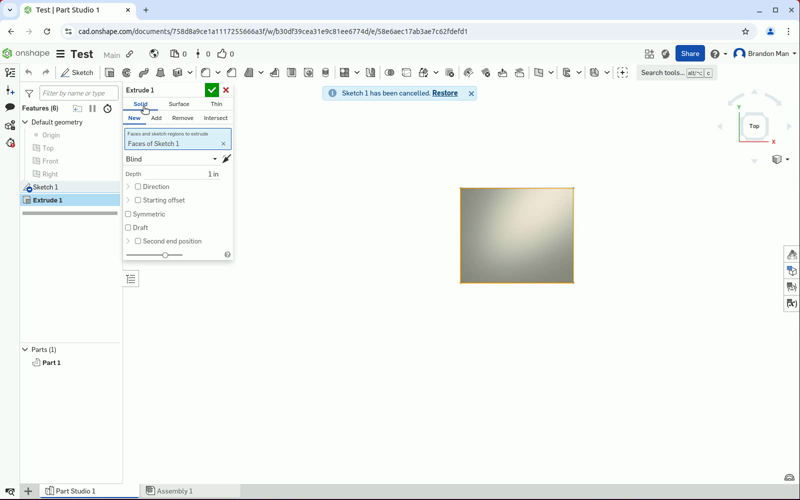
click(143, 106)
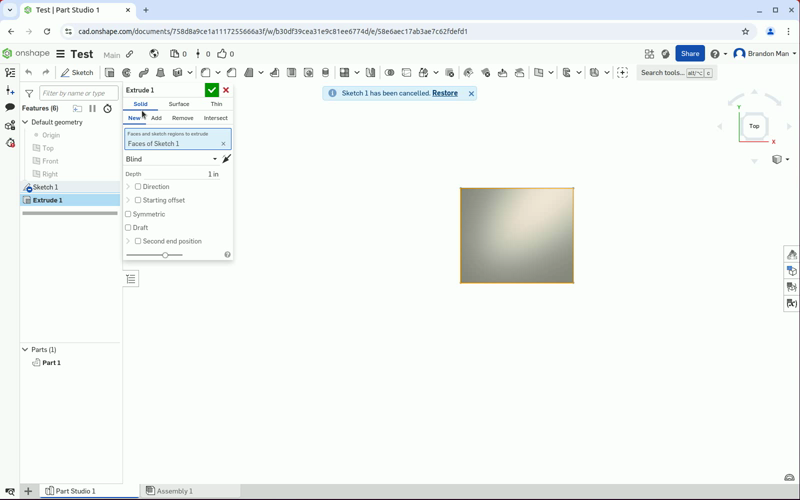
mouse_move(137, 120)
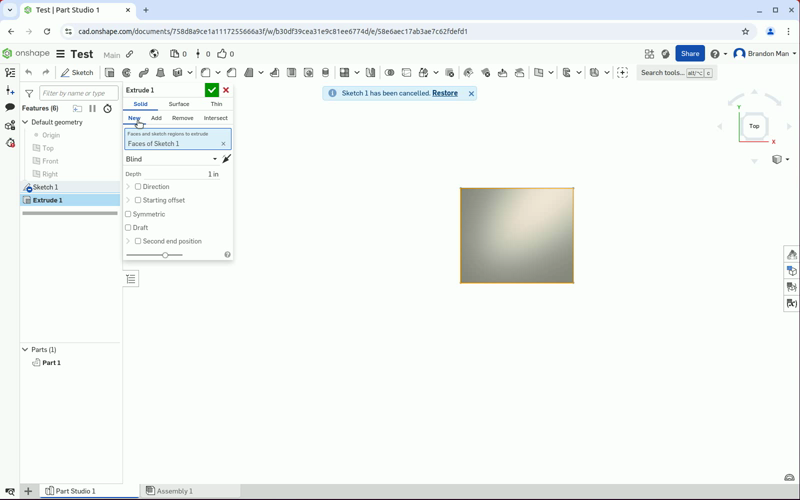
click(137, 120)
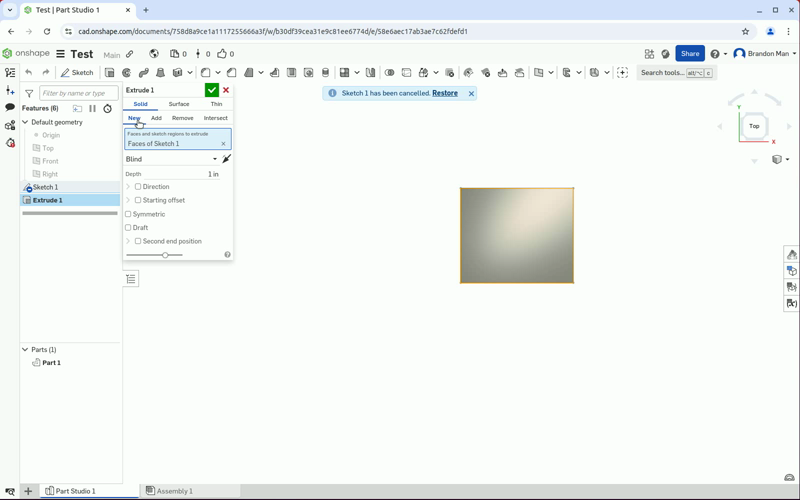
key(tab, 4)
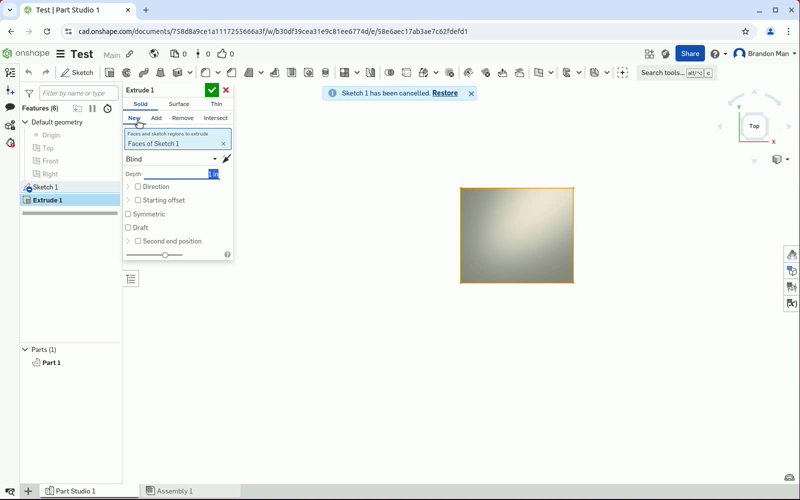
text(-0.241)
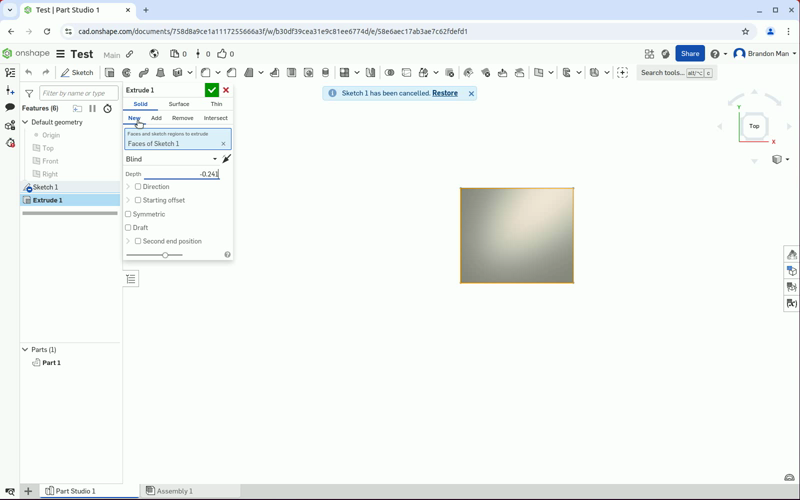
key(enter)
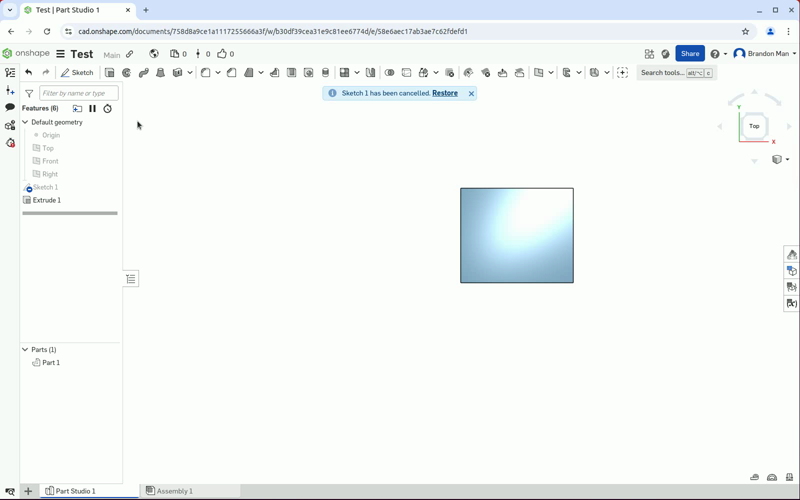
key(shift+h)
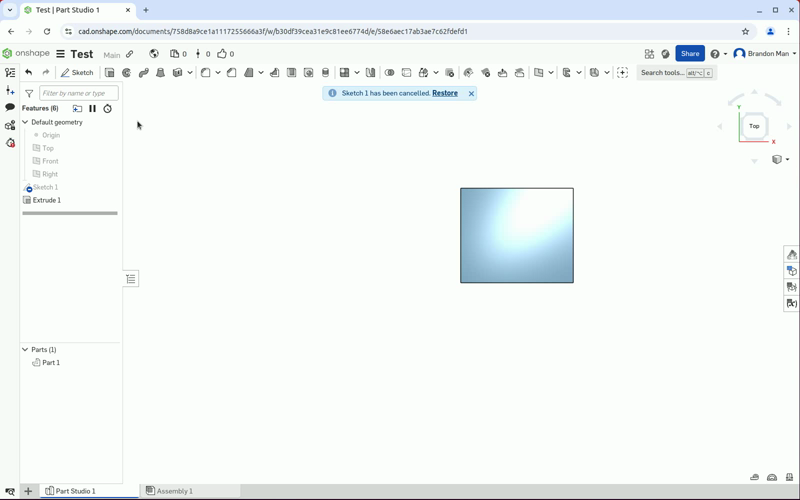
key(shift+h)
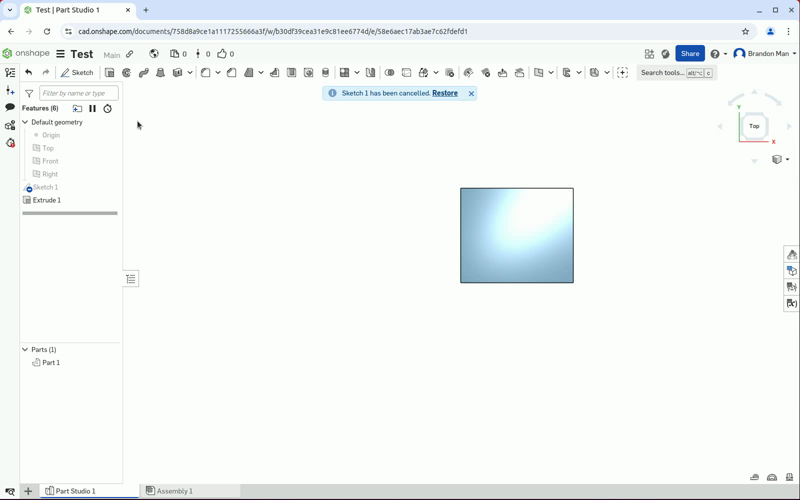
mouse_move(73, 189)
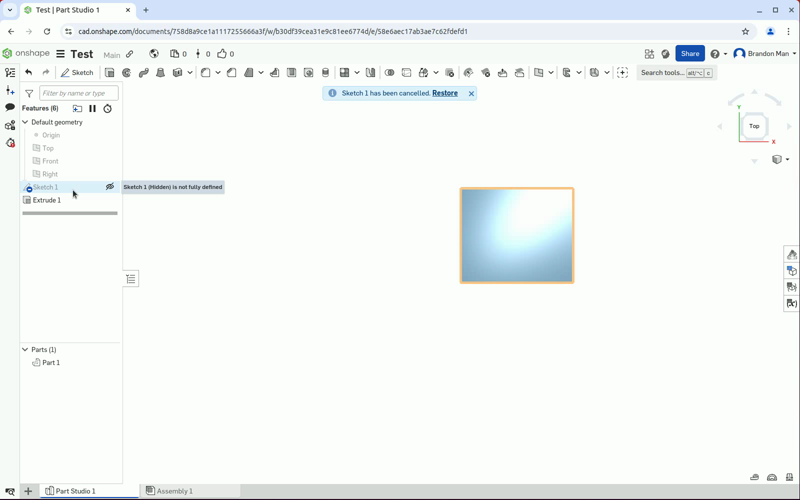
click(73, 189)
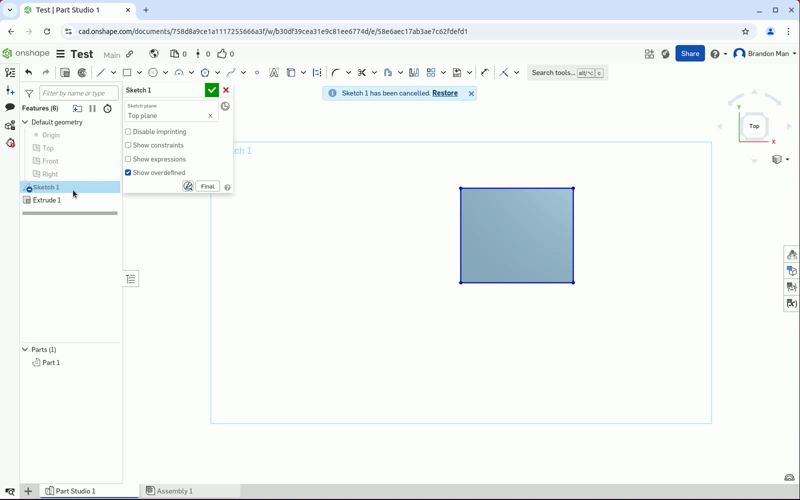
mouse_move(229, 92)
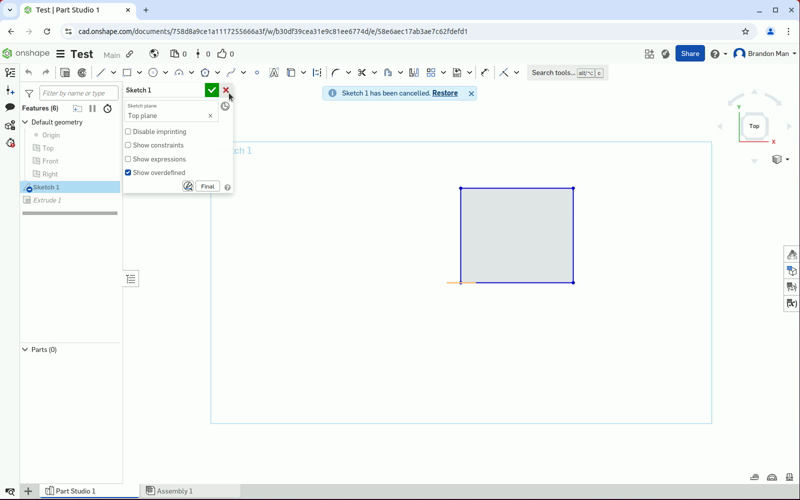
click(229, 92)
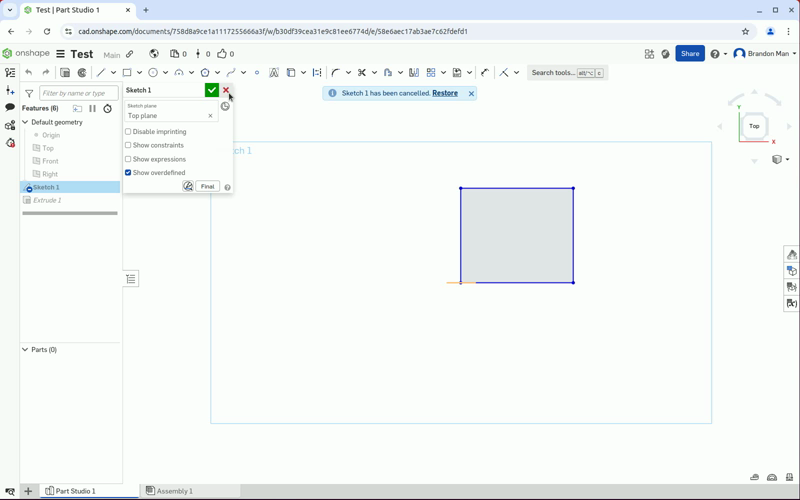
key(shift+s)
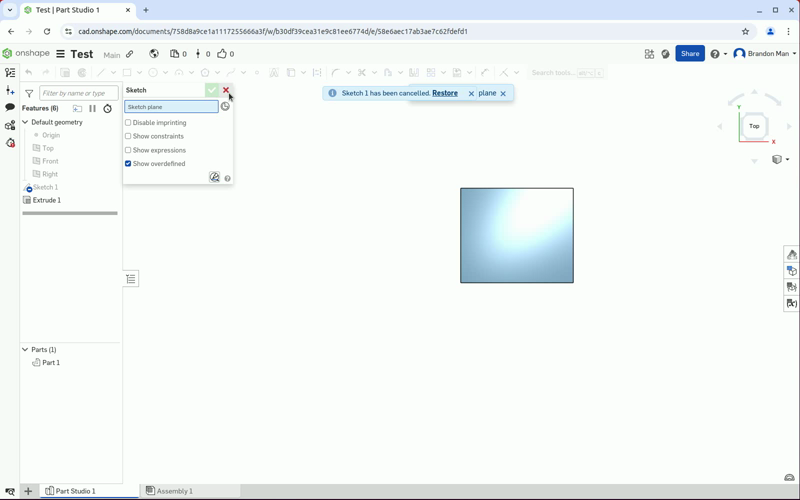
mouse_move(73, 150)
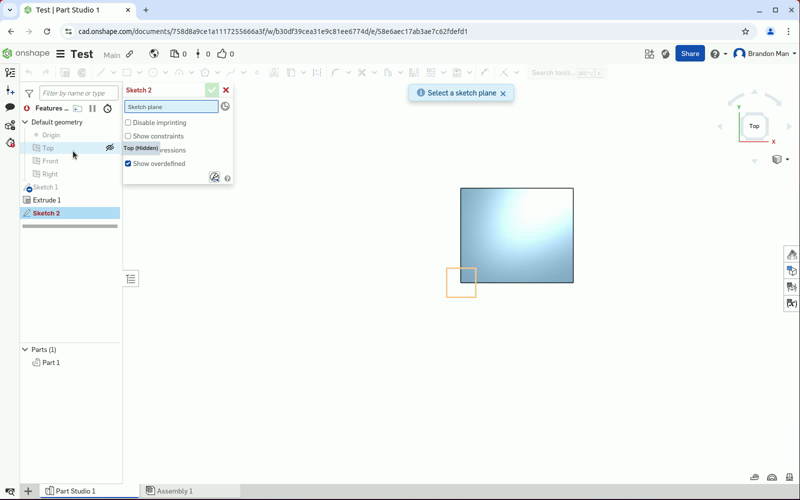
click(73, 150)
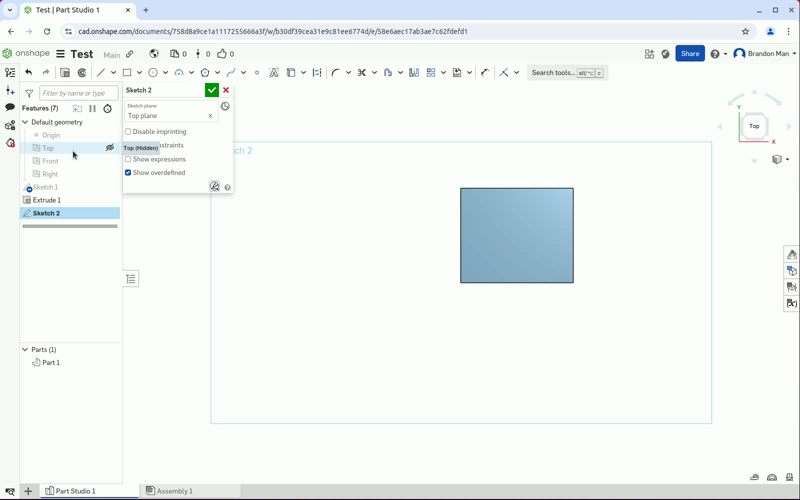
mouse_move(73, 352)
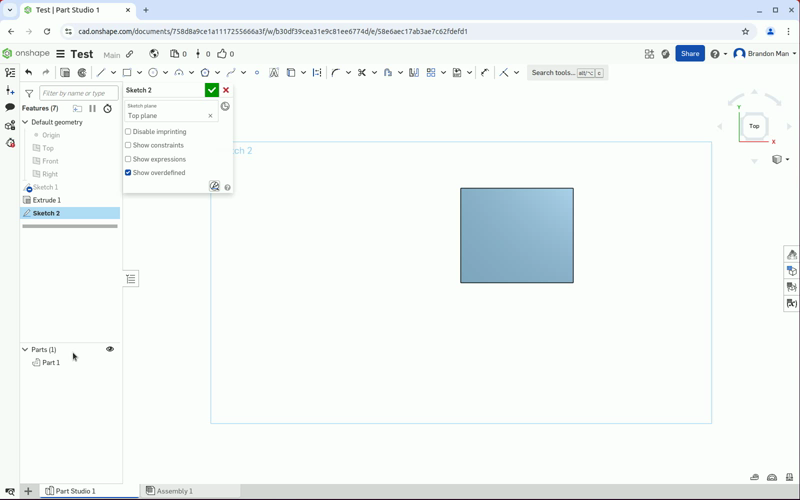
key(y)
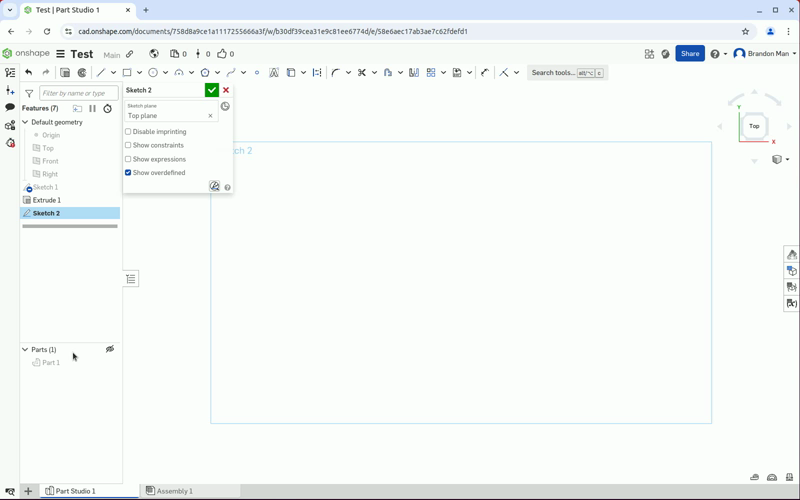
key(l)
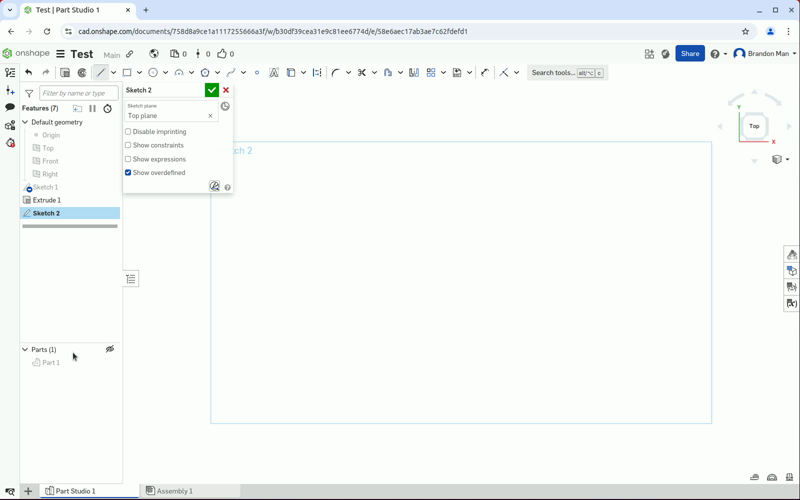
key_down(shift)
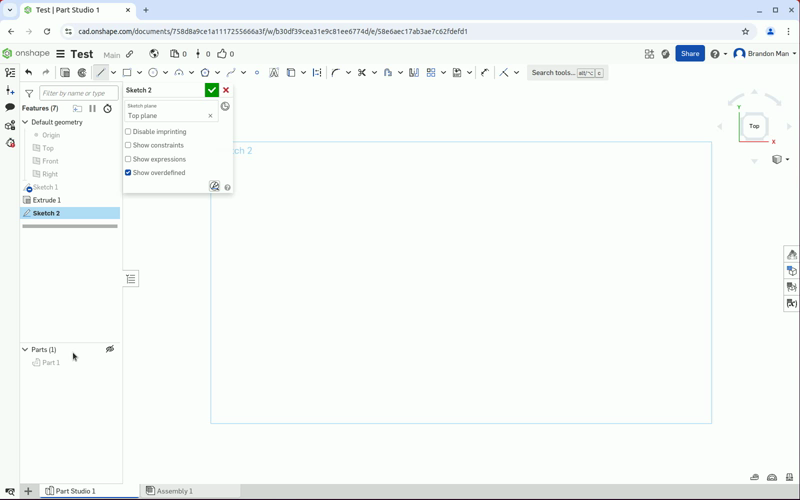
mouse_move(466, 276)
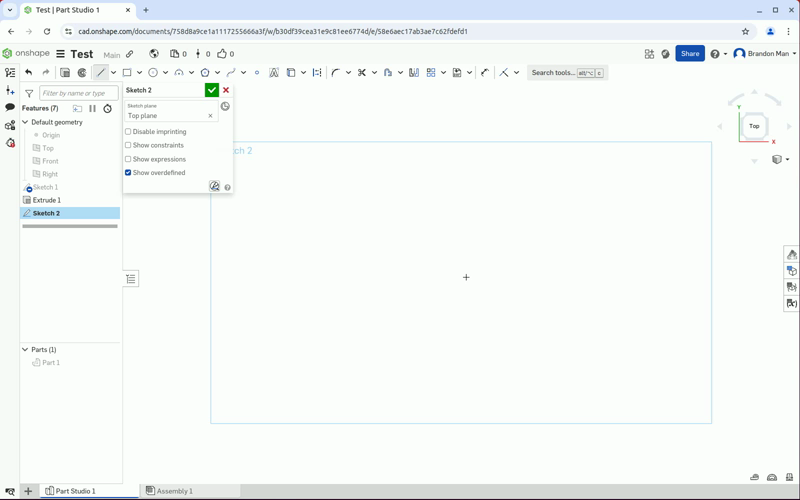
click(466, 276)
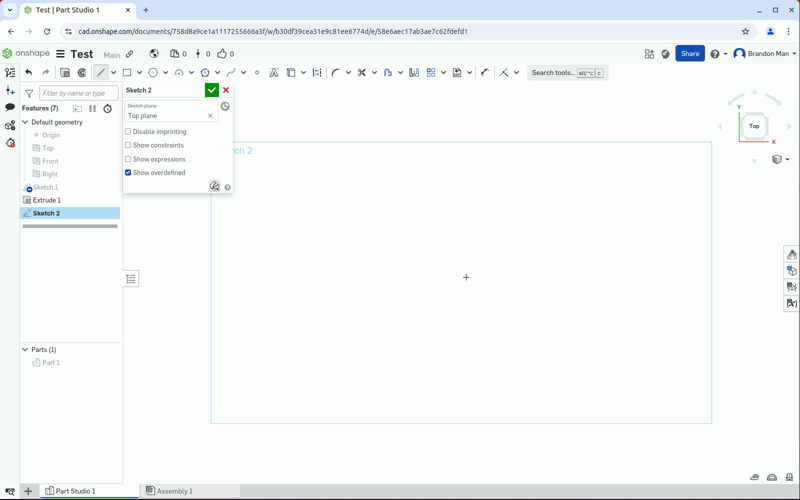
key_up(shift)
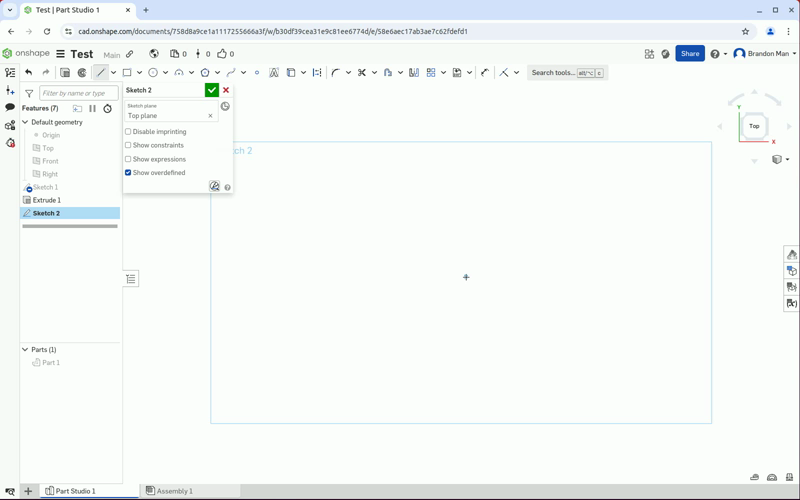
key_down(shift)
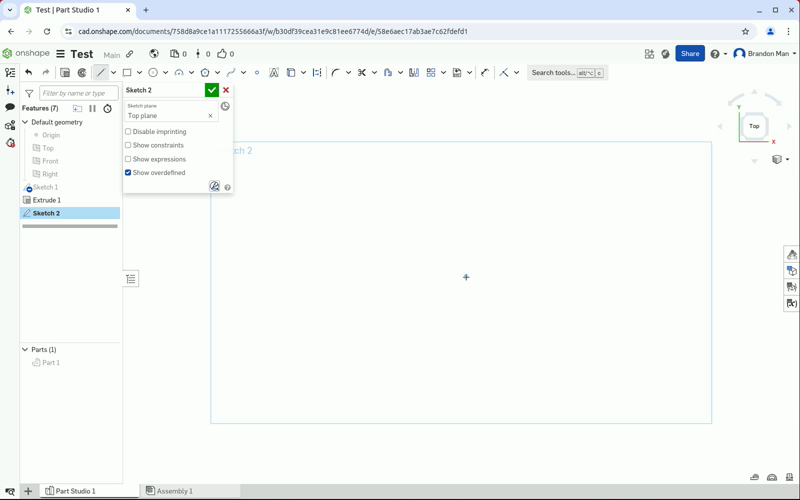
mouse_move(567, 276)
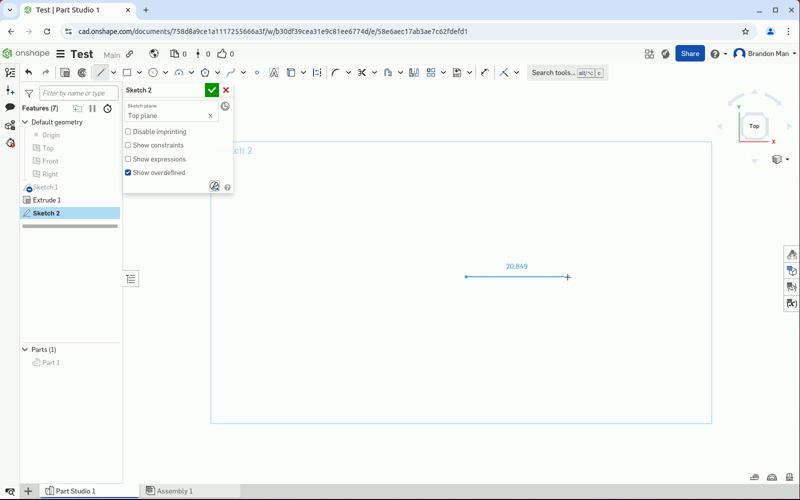
click(567, 276)
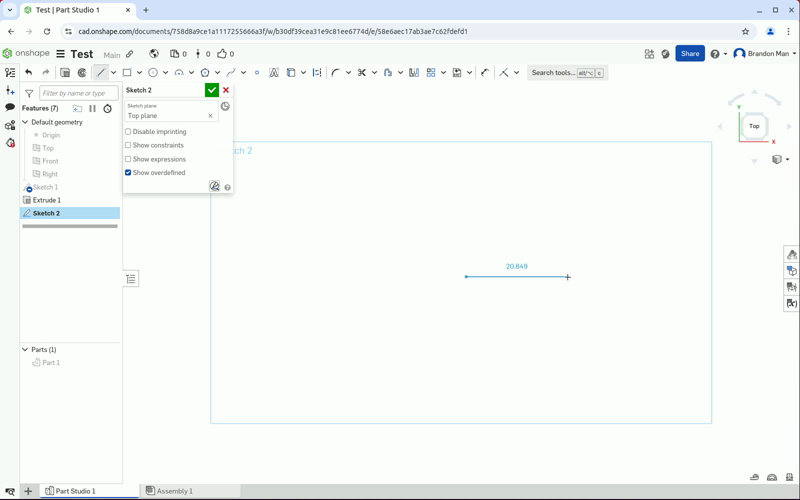
key_up(shift)
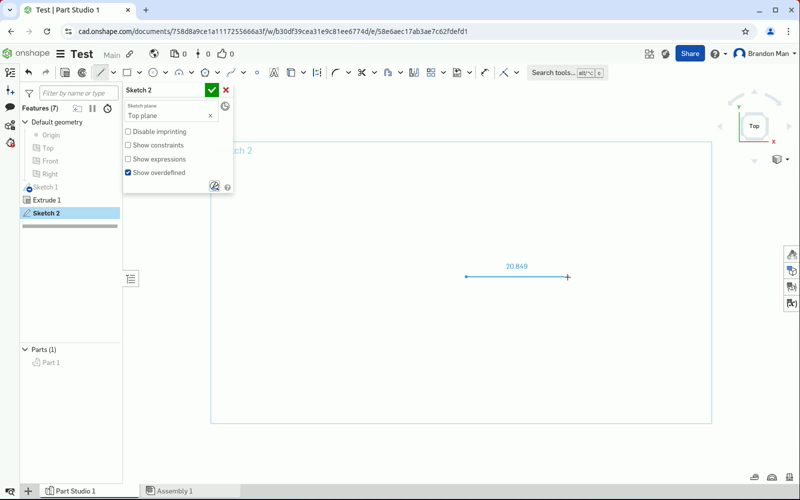
key_down(shift)
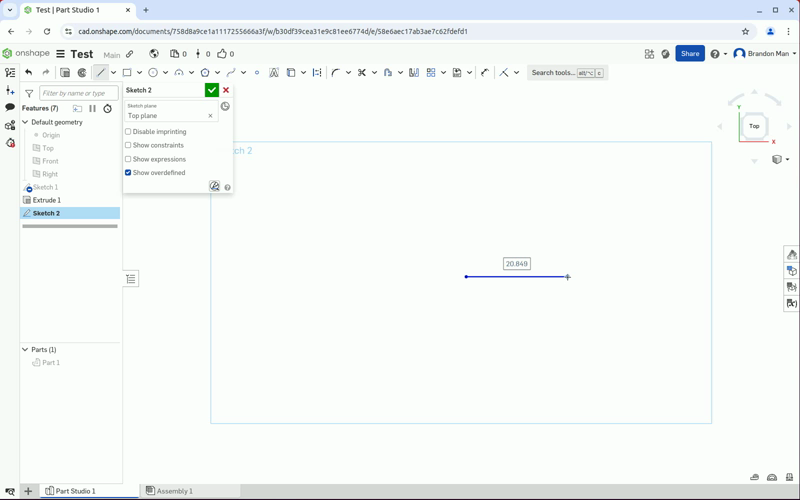
mouse_move(567, 194)
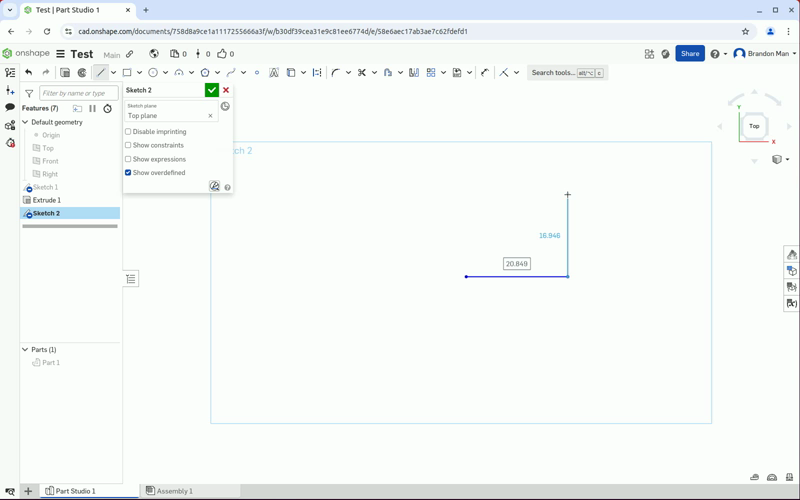
click(567, 194)
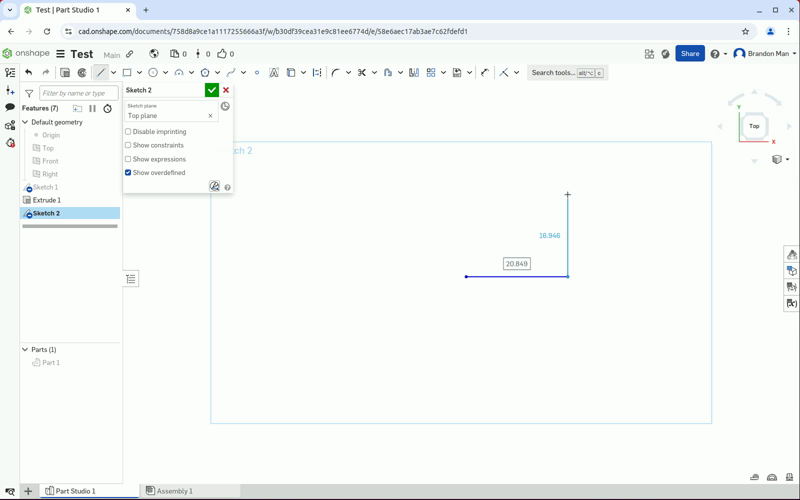
key_up(shift)
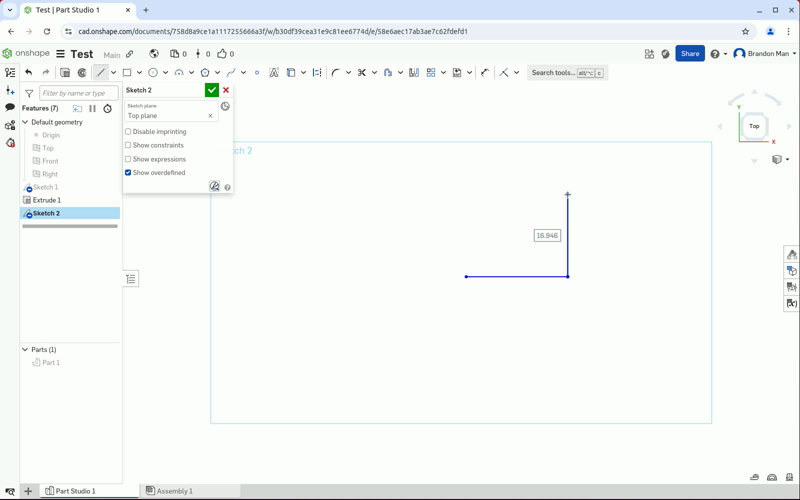
key_down(shift)
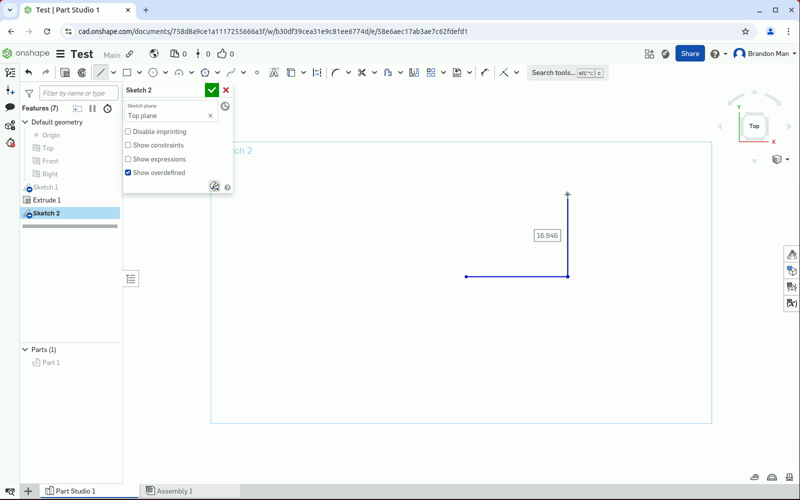
mouse_move(466, 194)
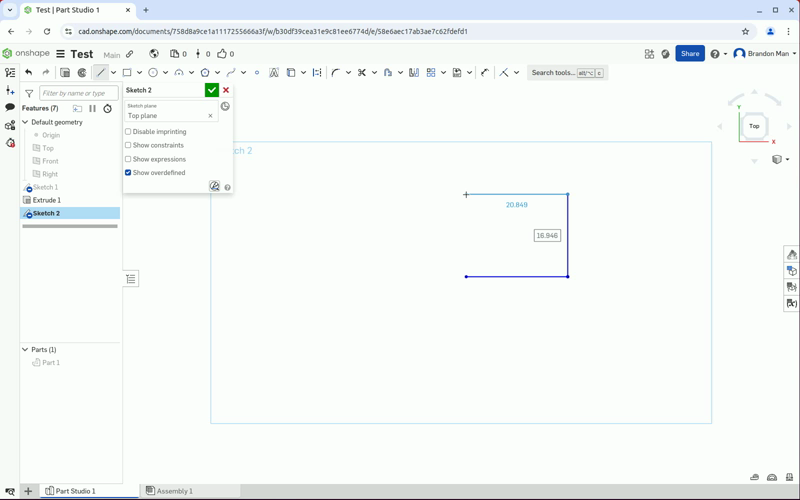
click(466, 194)
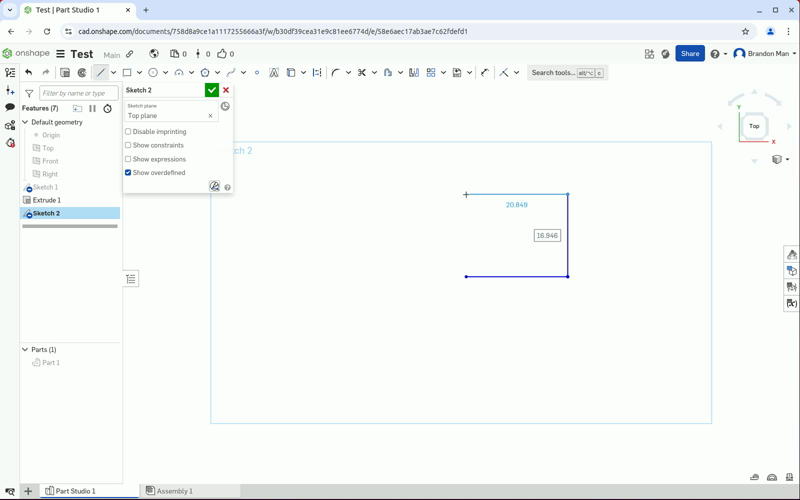
key_up(shift)
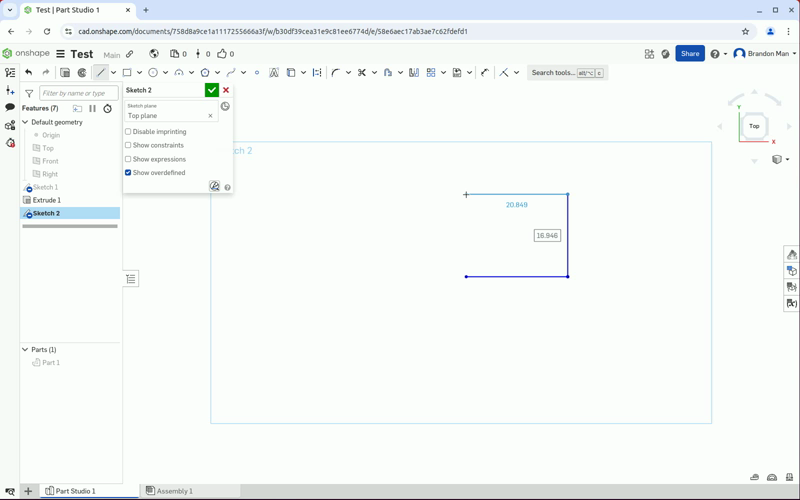
key_down(shift)
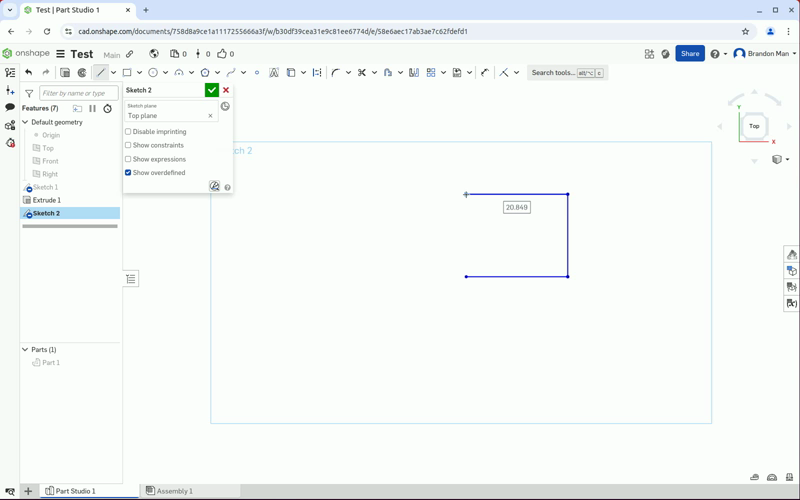
mouse_move(466, 276)
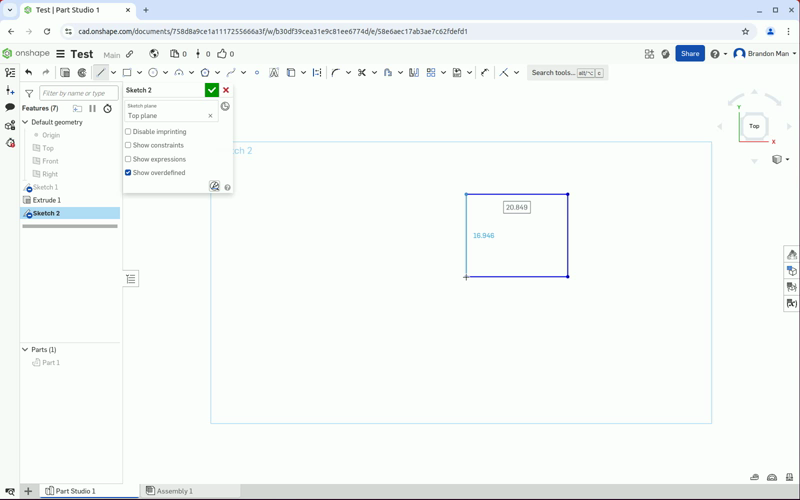
key_up(shift)
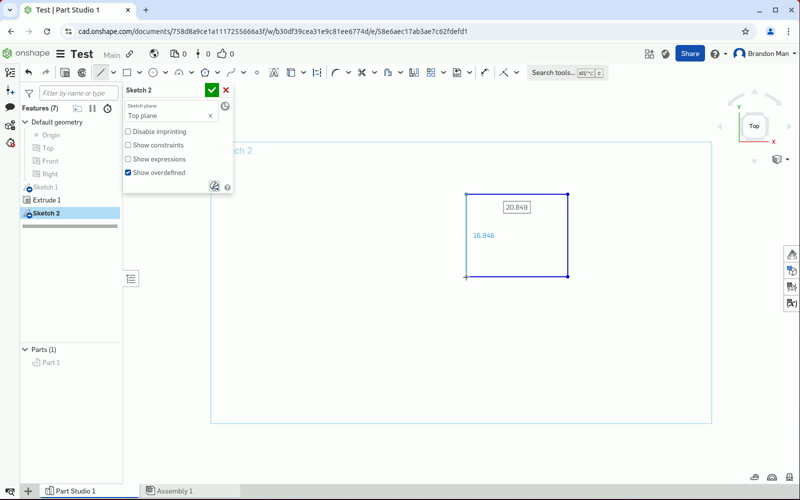
click(466, 276)
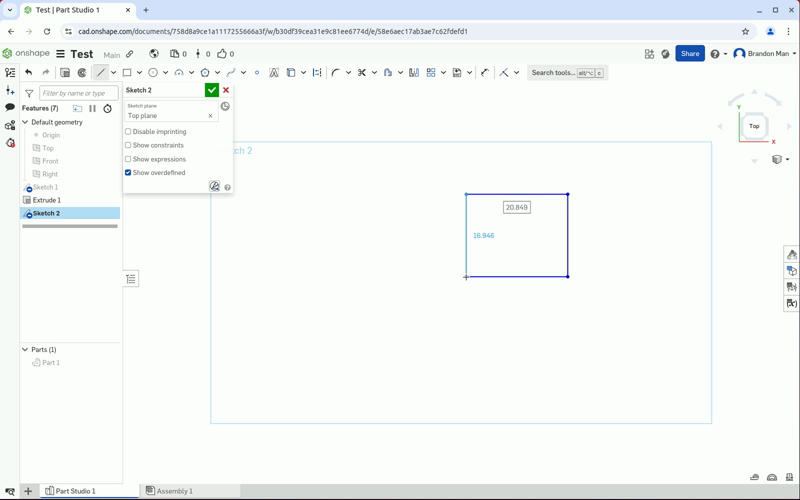
key(esc)
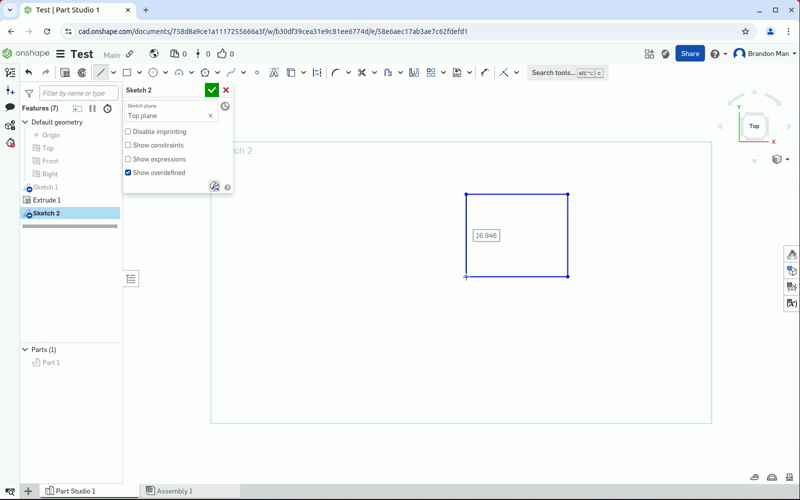
mouse_move(494, 208)
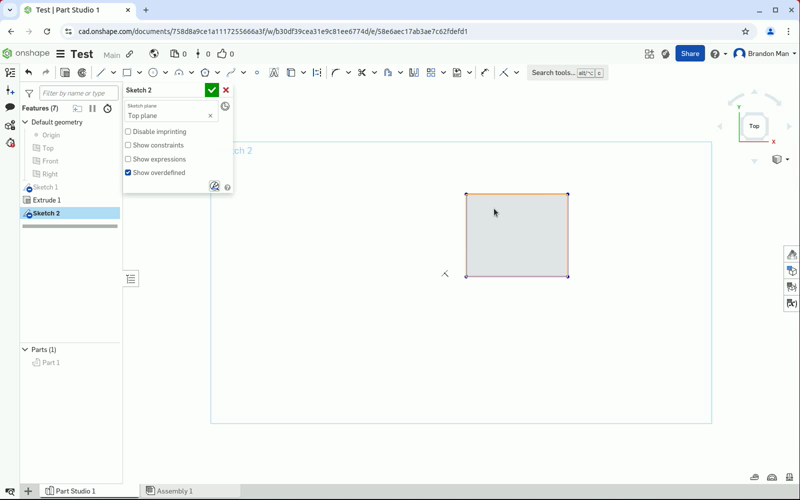
click(494, 208)
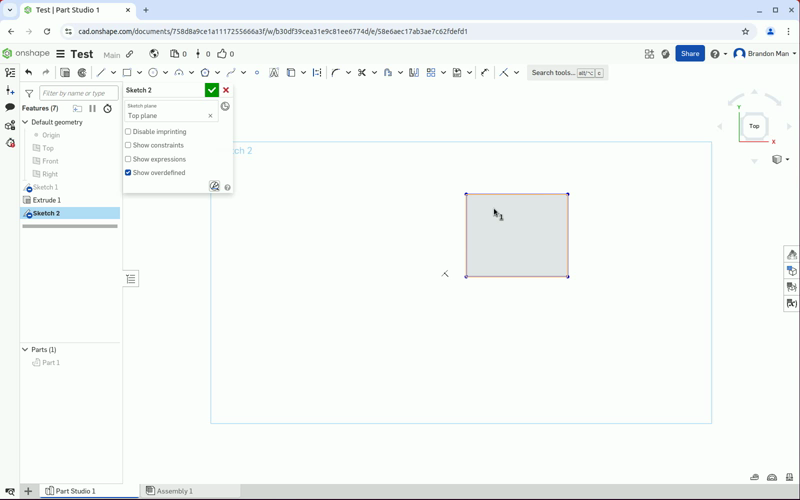
mouse_move(73, 352)
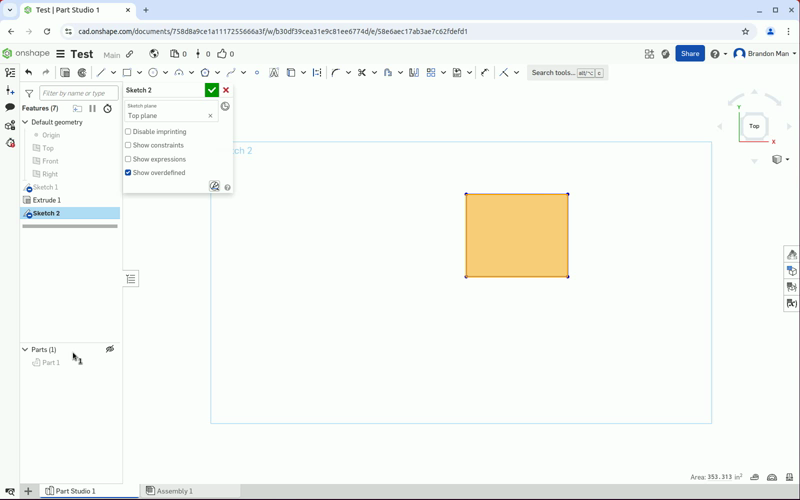
key(shift+y)
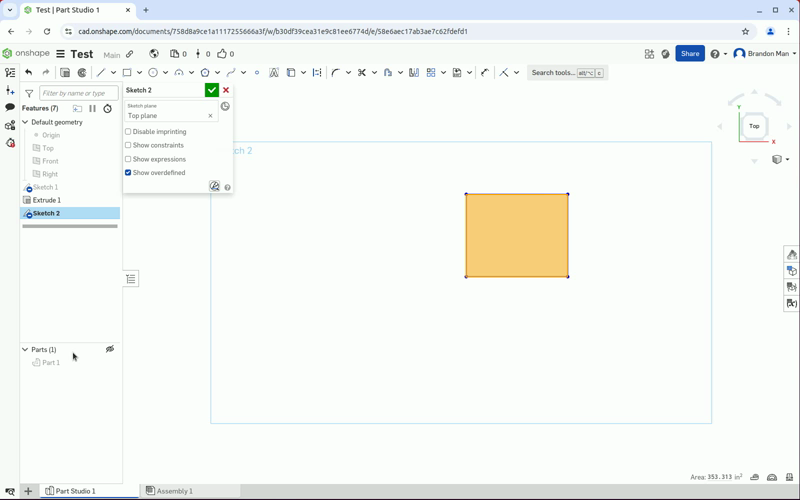
key(shift+e)
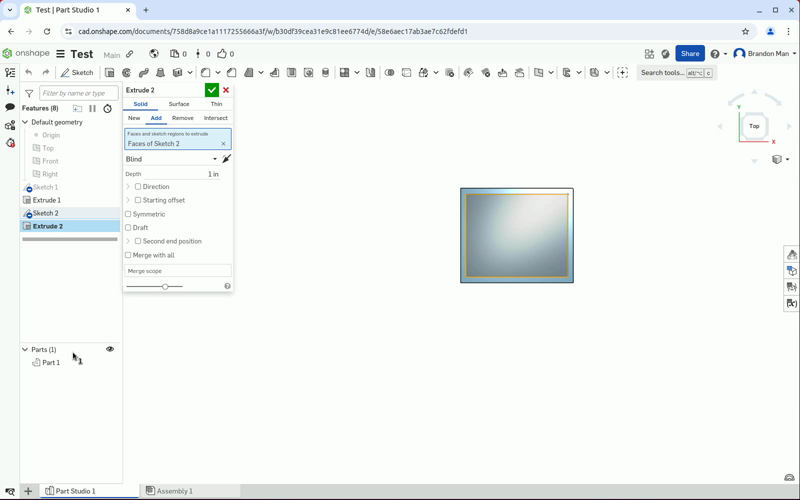
mouse_move(143, 106)
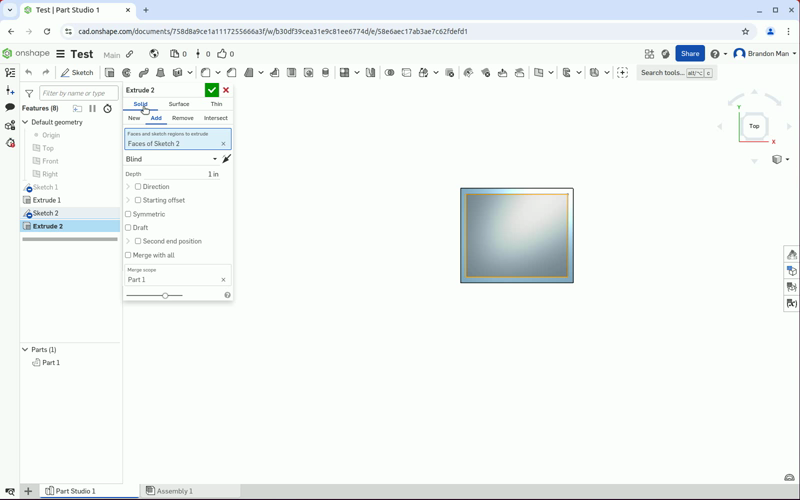
click(143, 106)
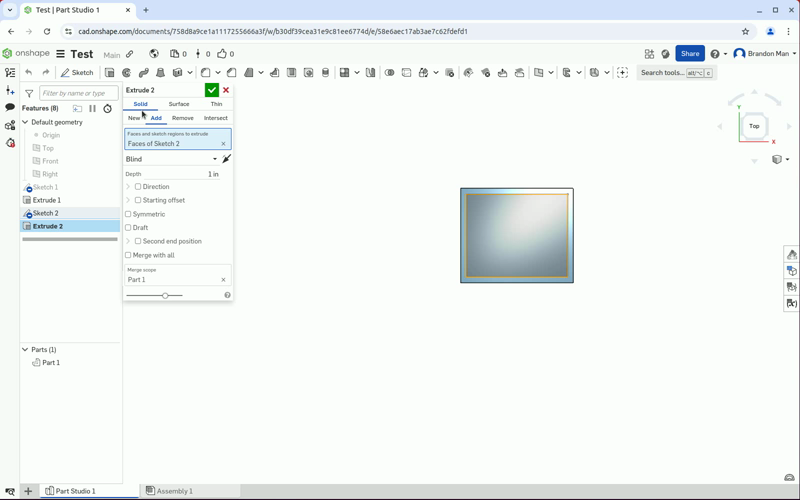
mouse_move(137, 120)
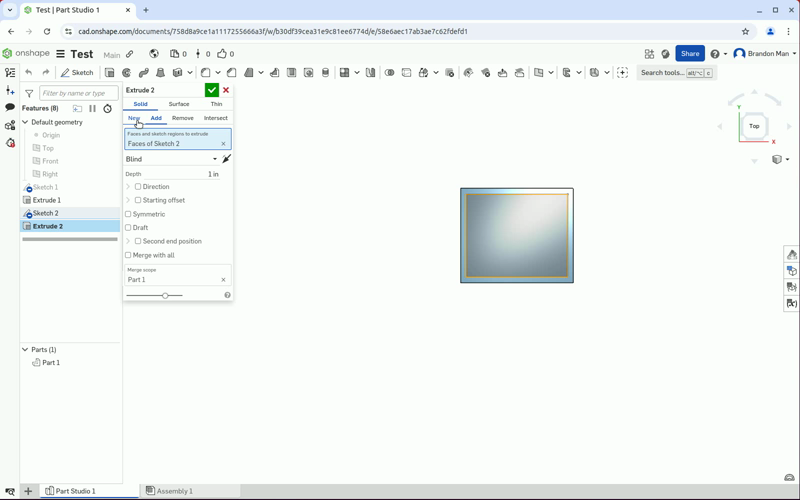
click(137, 120)
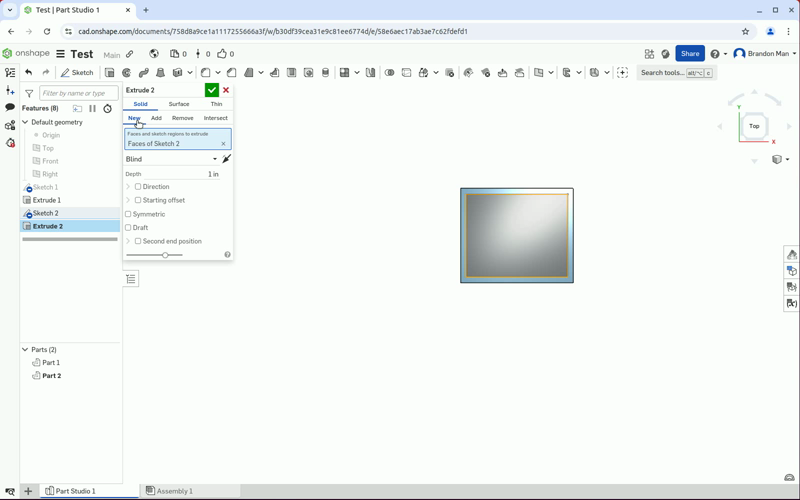
key(tab, 4)
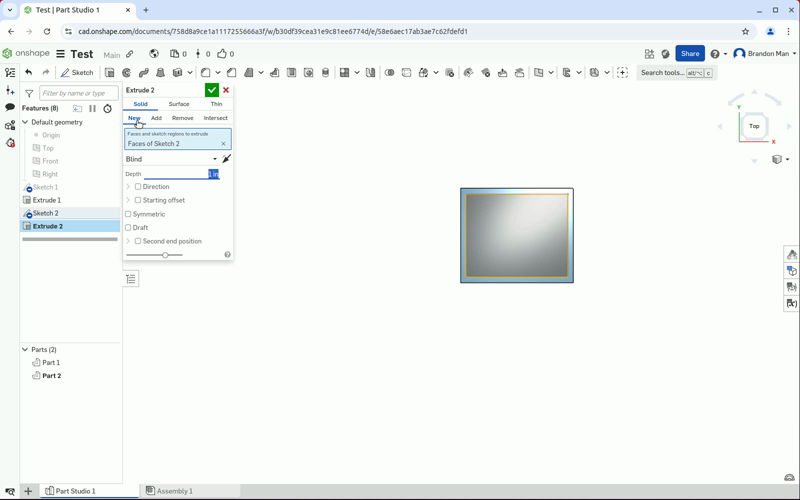
text(0.481)
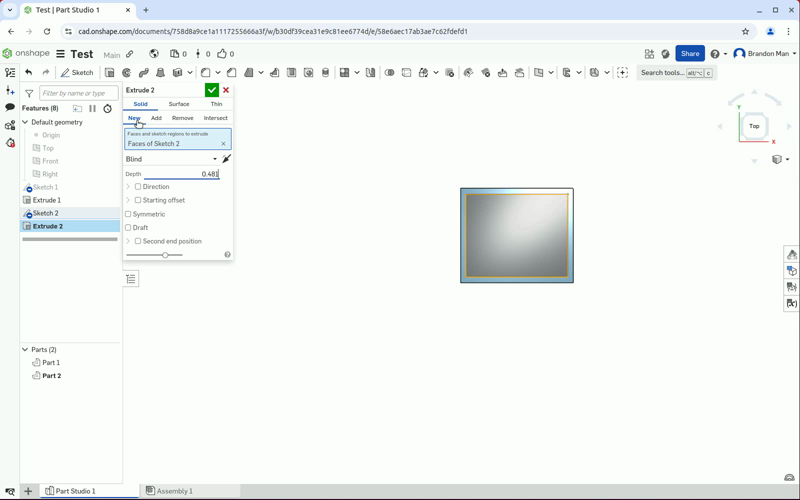
key(enter)
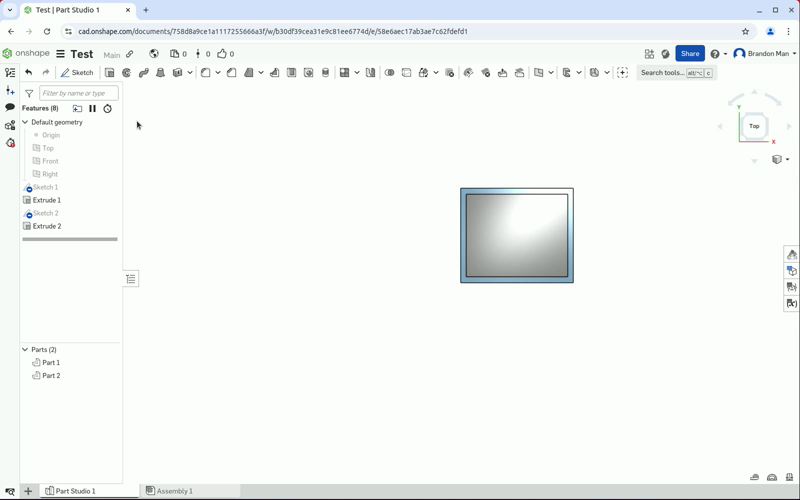
key(shift+h)
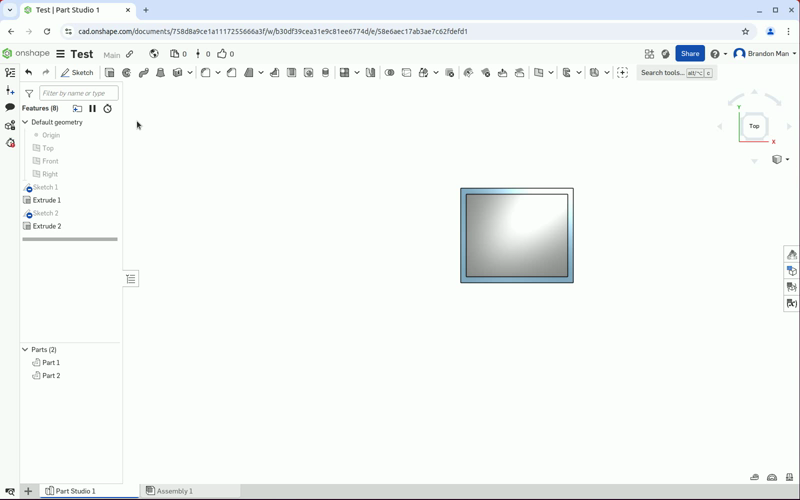
key(shift+h)
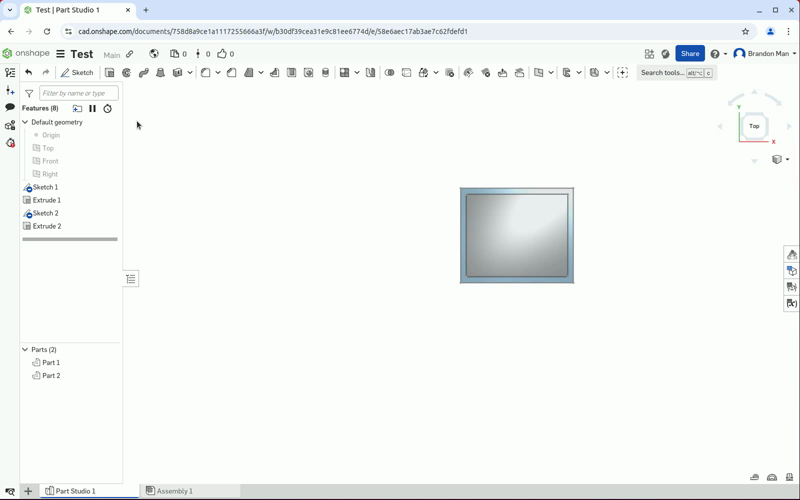
key(shift+7)
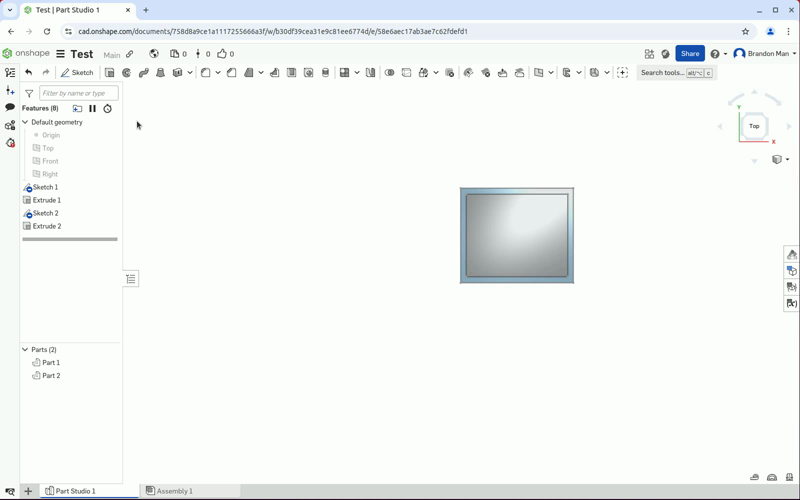
key(up, 3)
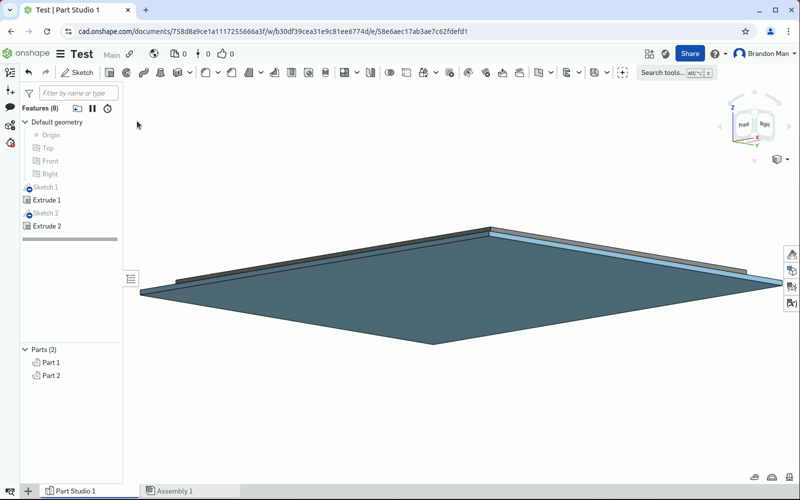
key(left, 3)
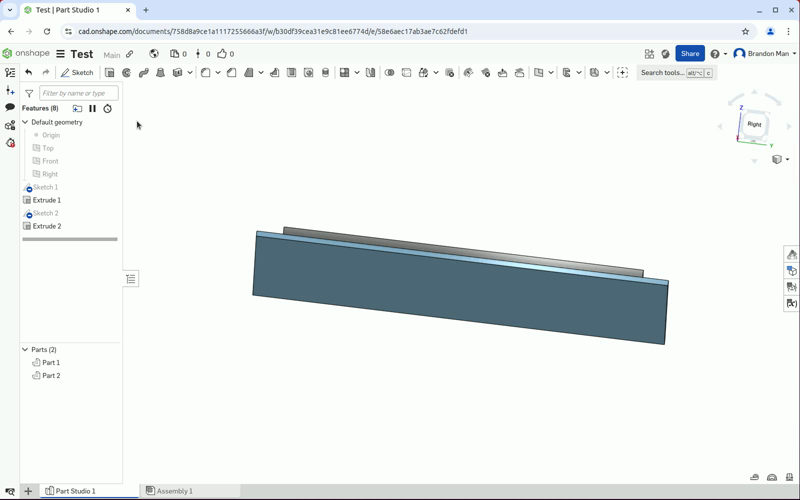
key(right, 3)
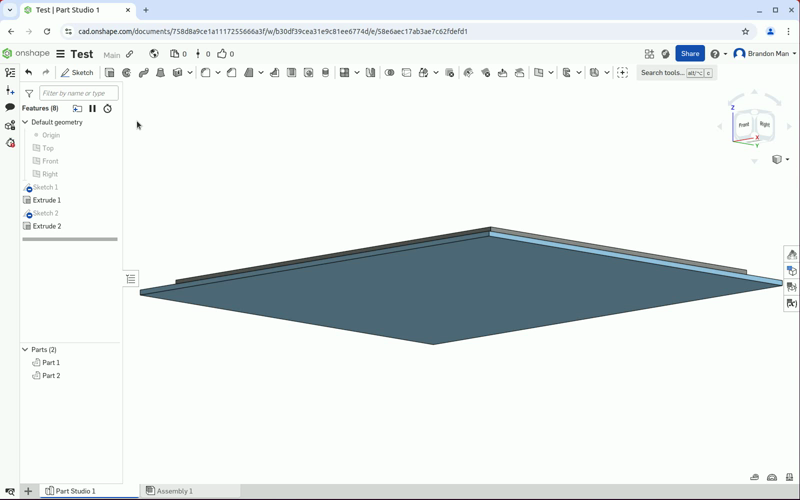
key(down, 3)
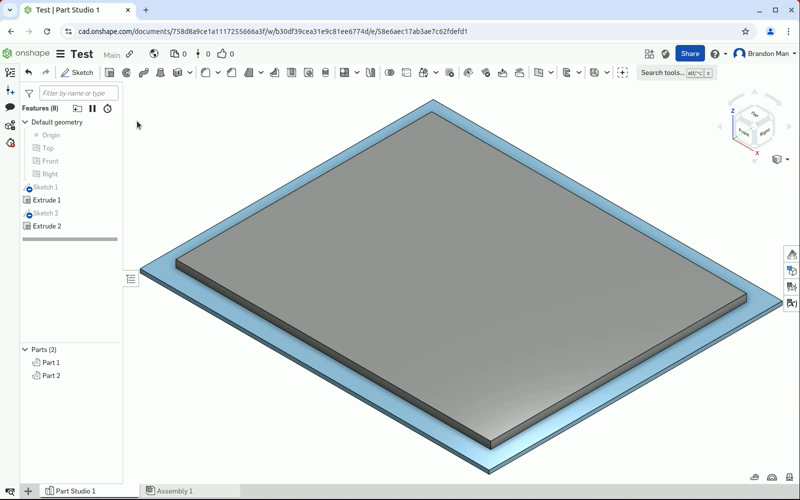
mouse_move(73, 189)
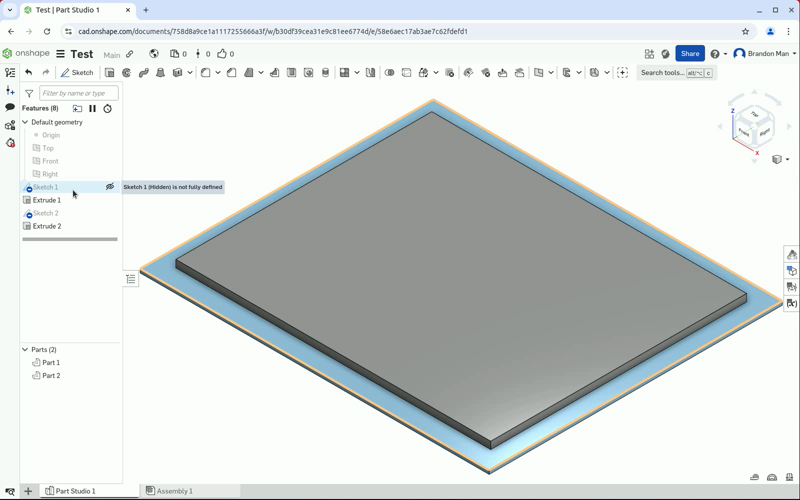
click(73, 189)